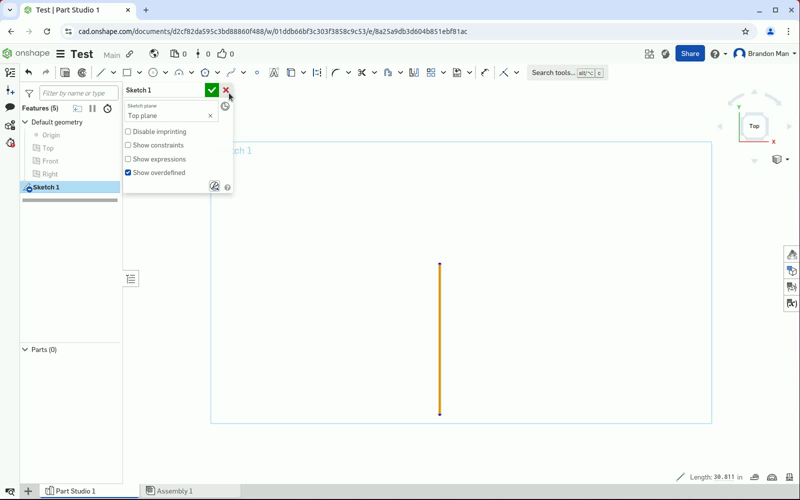
key(shift+h)
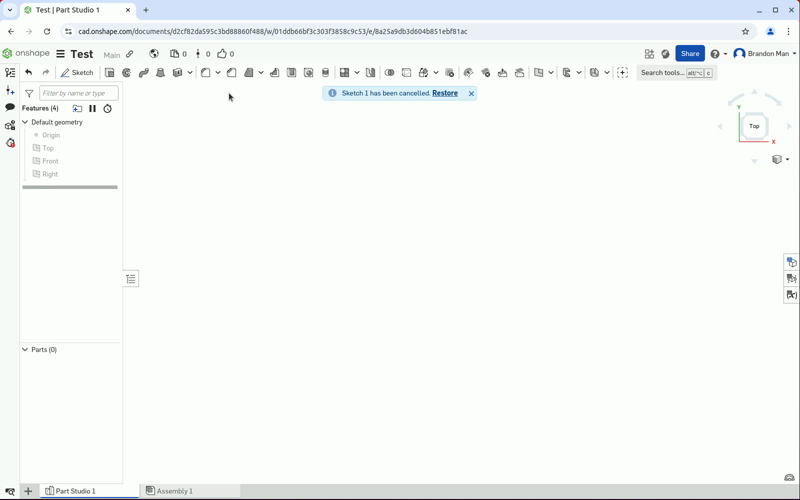
mouse_move(73, 352)
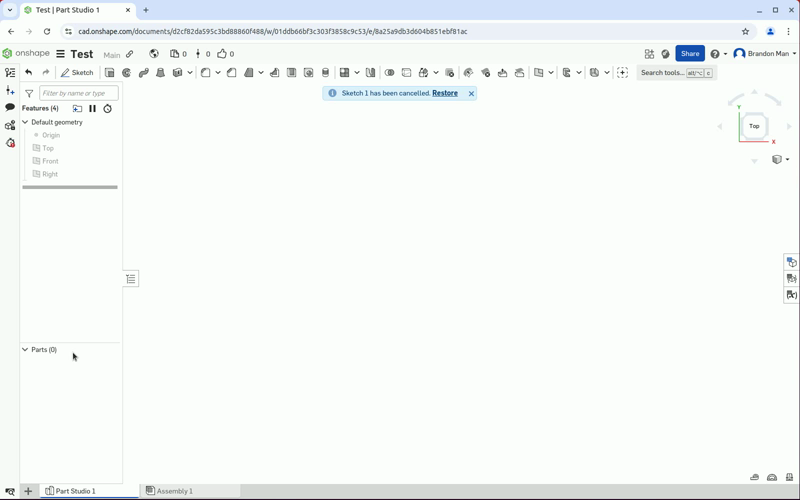
key(y)
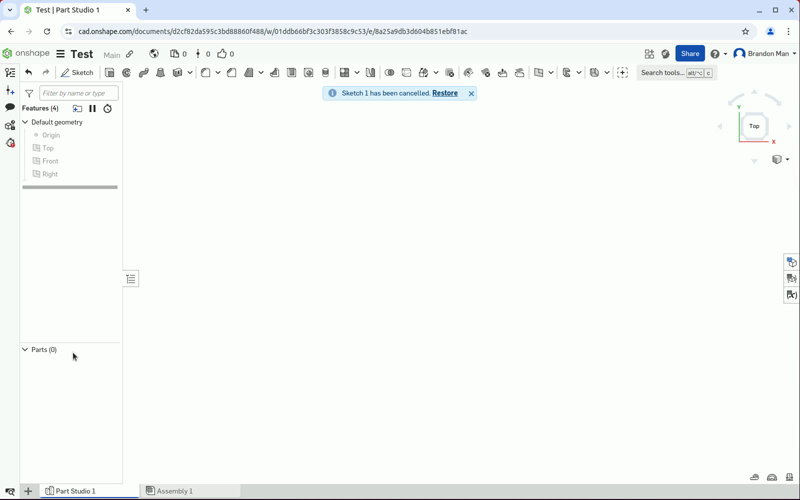
key(shift+p)
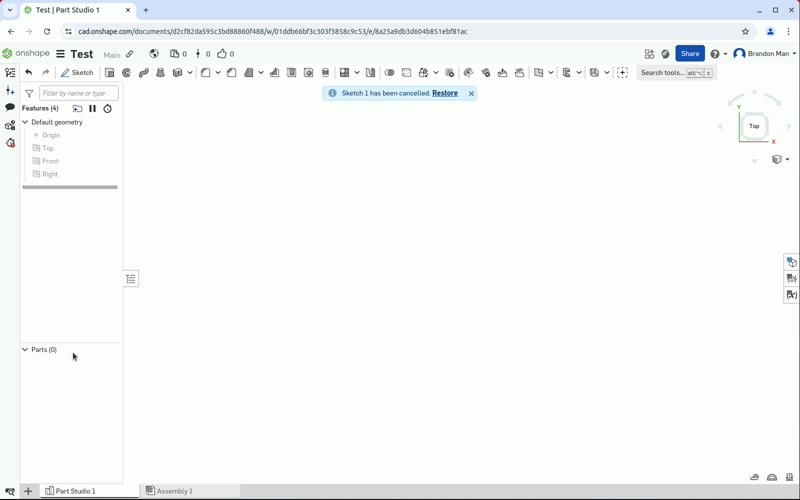
key(space)
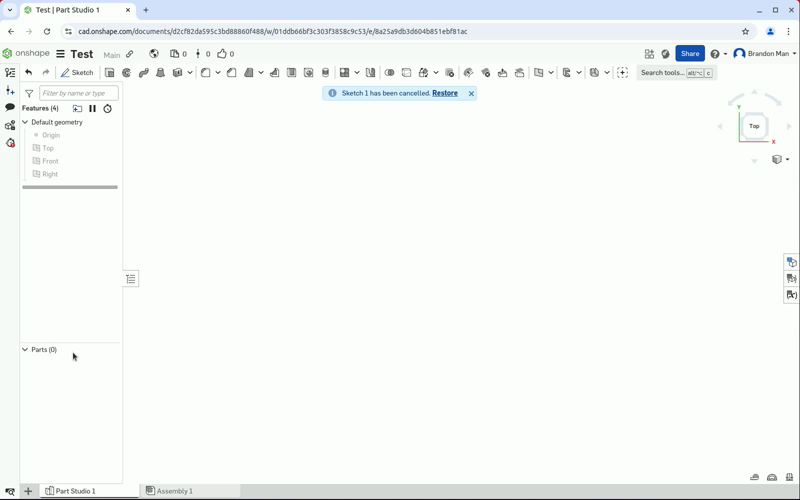
key_down(shift)
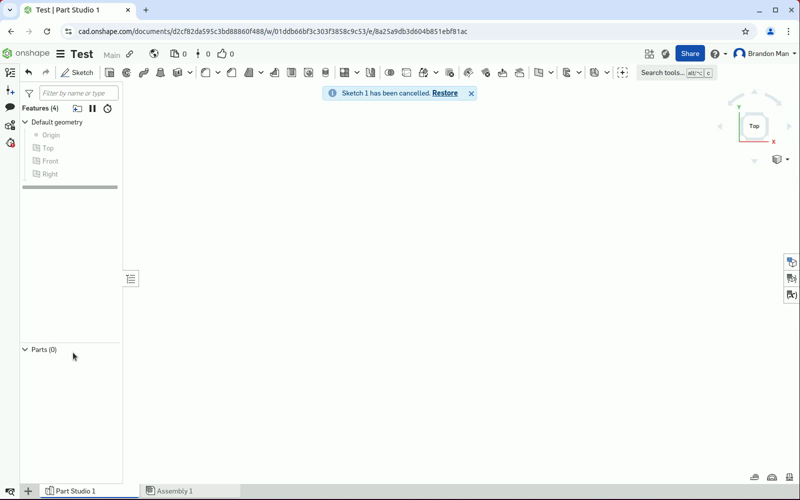
key(up)
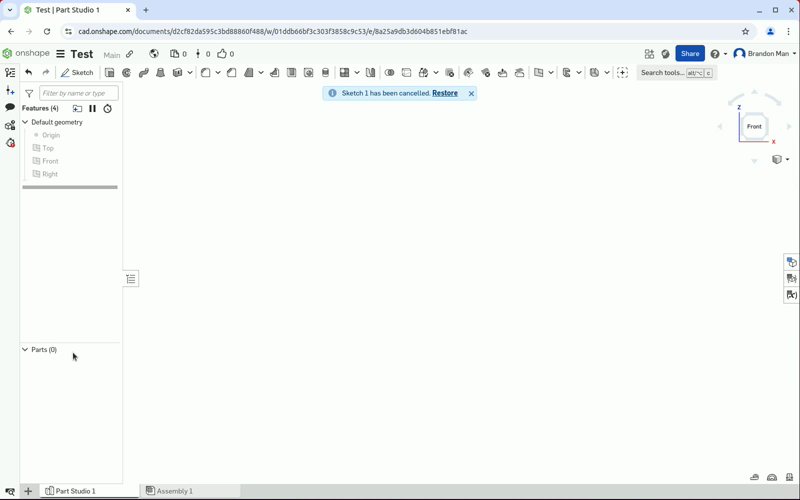
key_up(shift)
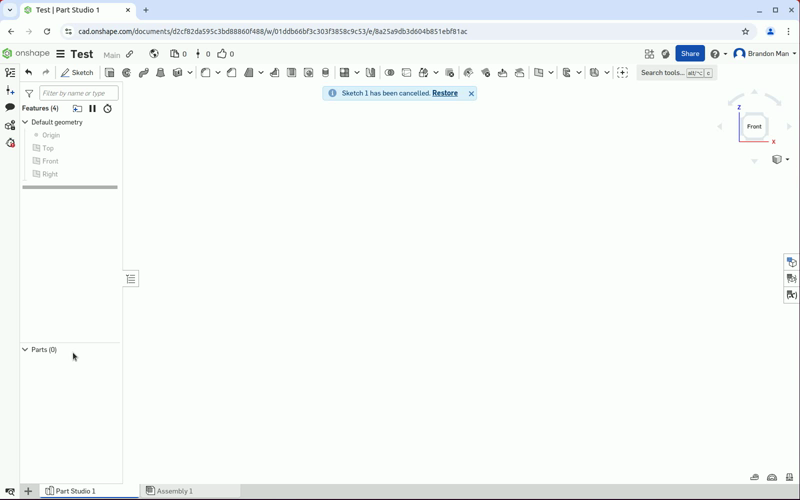
mouse_move(73, 352)
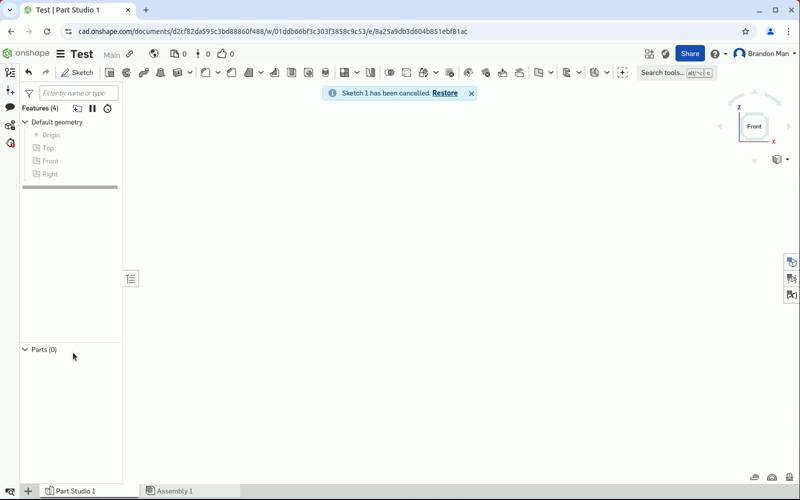
key(shift+y)
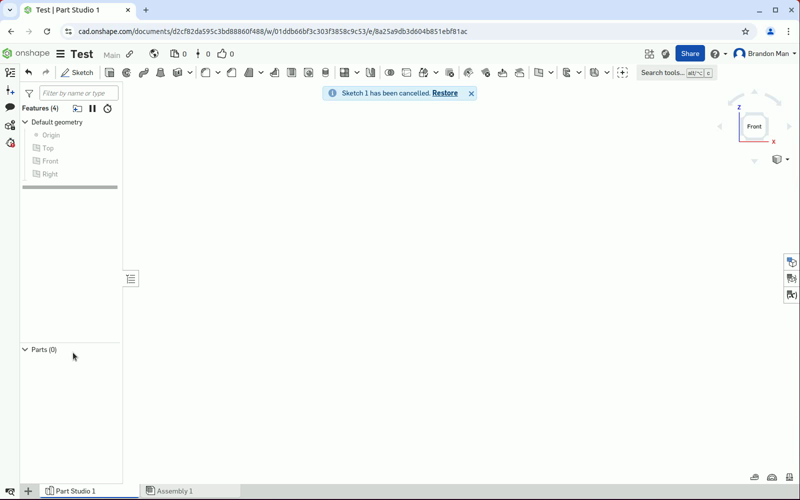
key(shift+s)
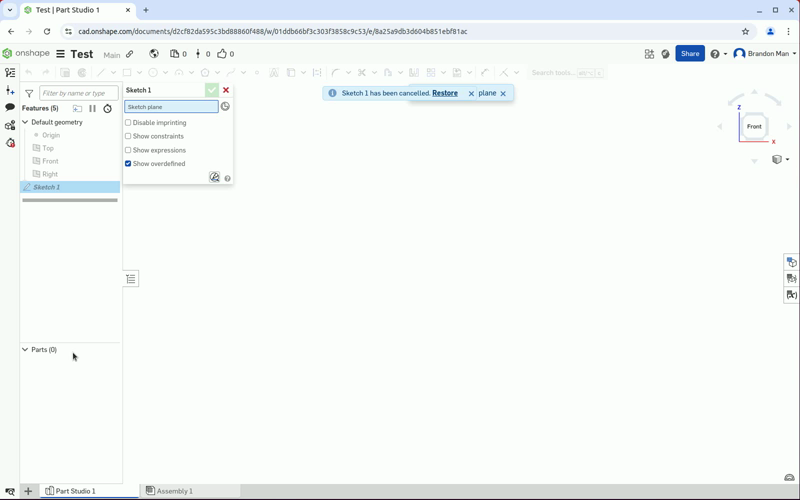
mouse_move(73, 163)
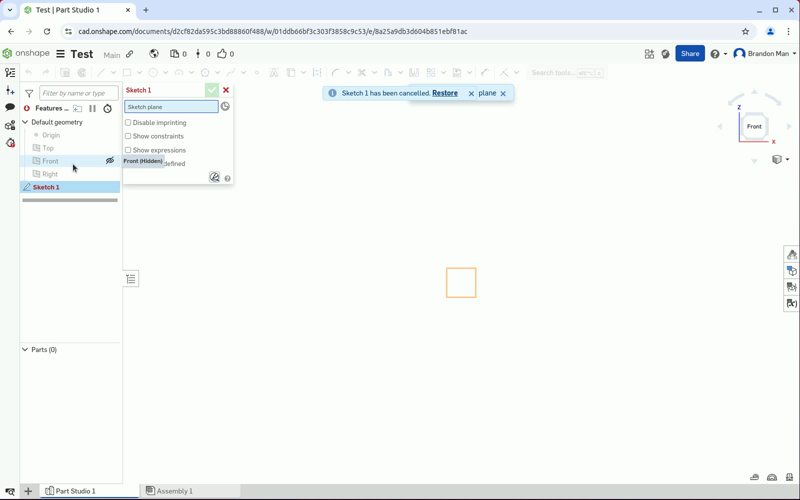
click(73, 163)
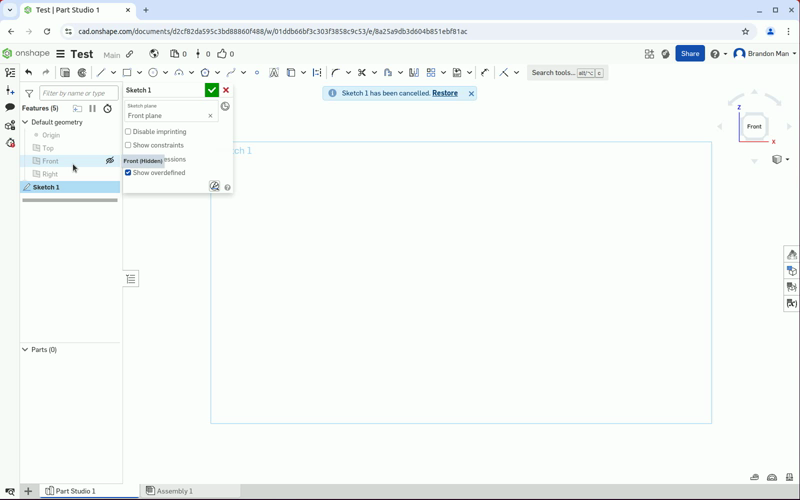
mouse_move(73, 352)
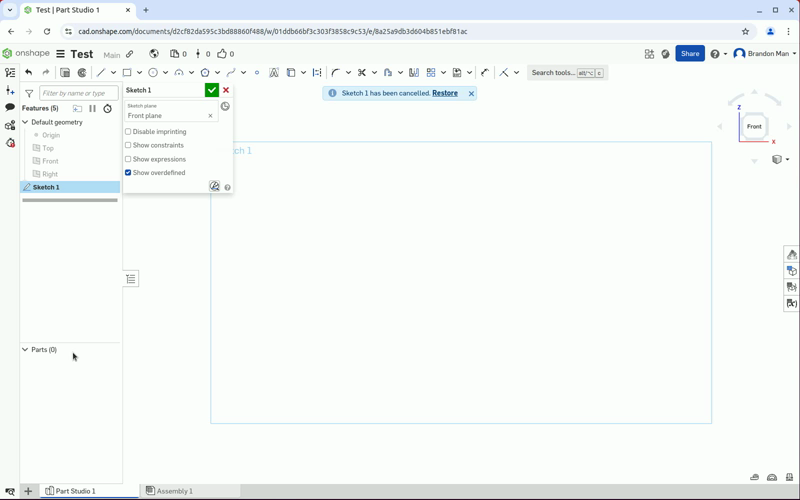
key(y)
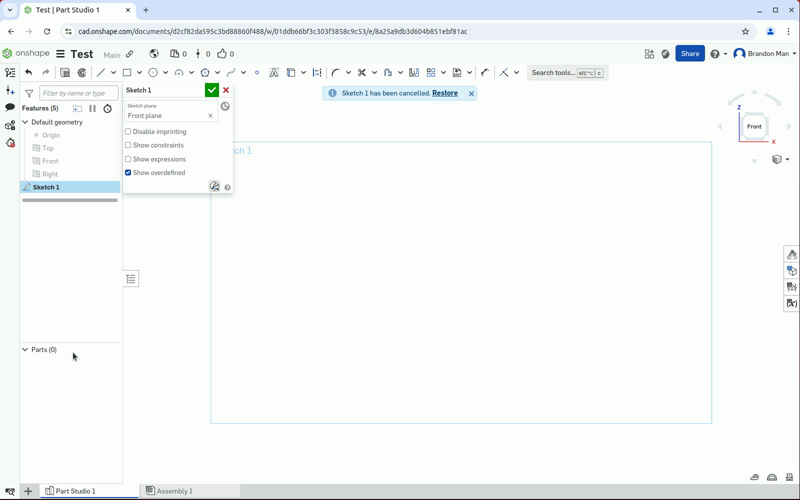
key(l)
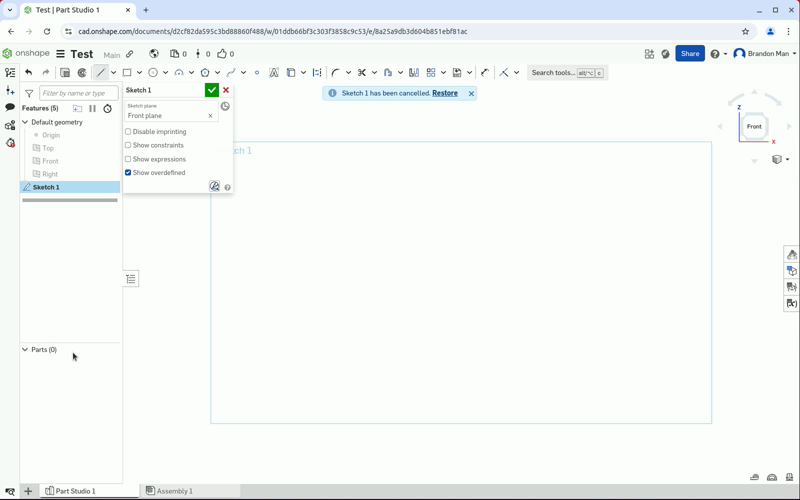
key_down(shift)
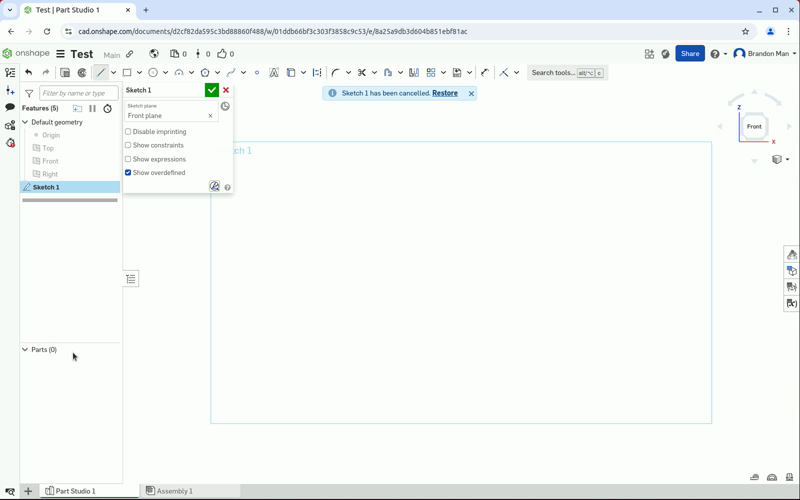
mouse_move(376, 311)
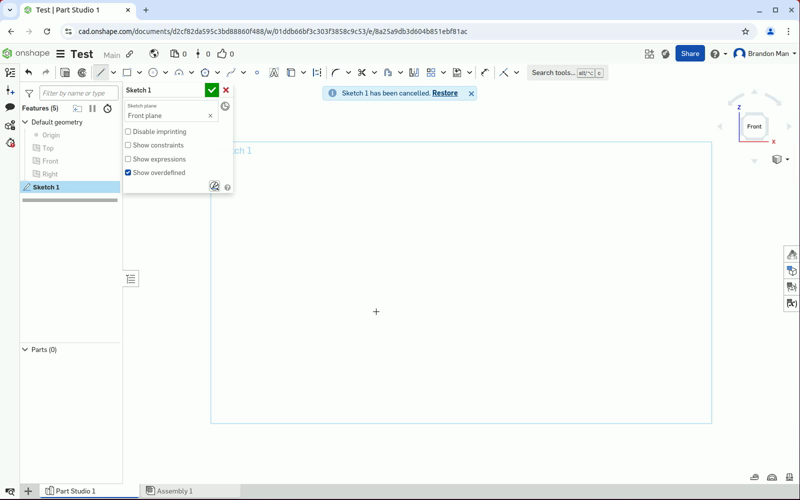
click(376, 311)
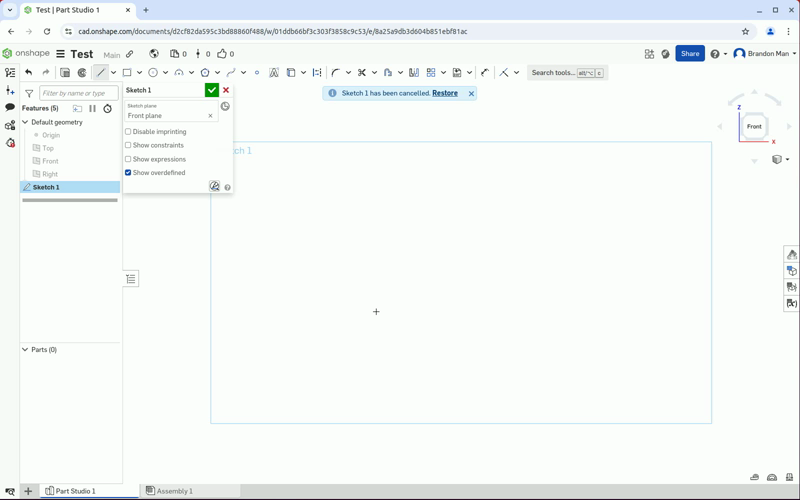
key_up(shift)
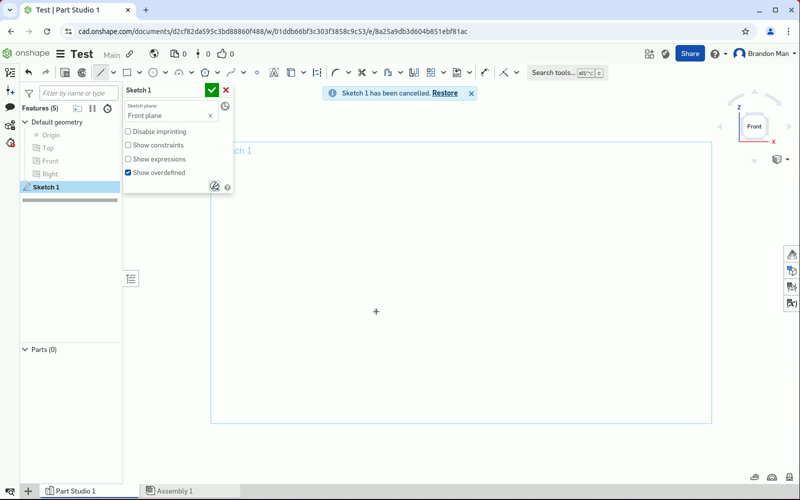
key_down(shift)
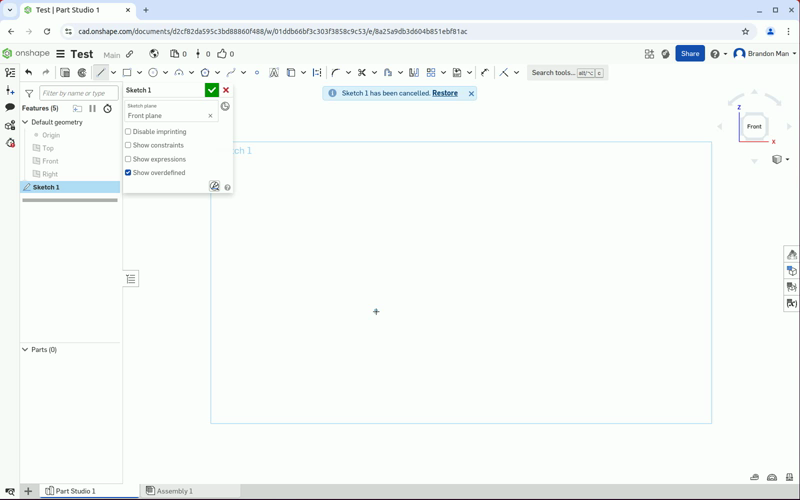
mouse_move(572, 311)
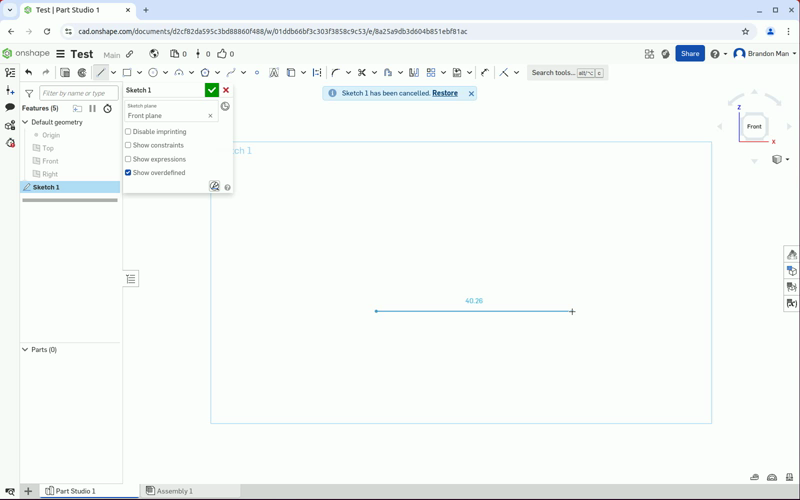
click(572, 311)
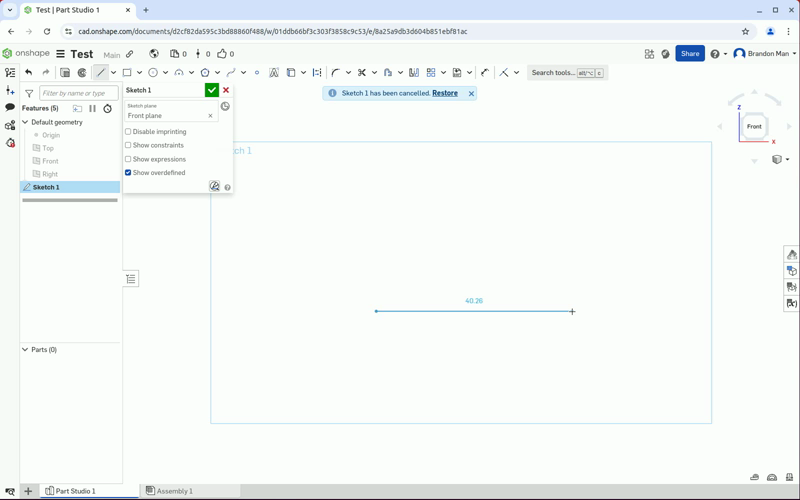
key_up(shift)
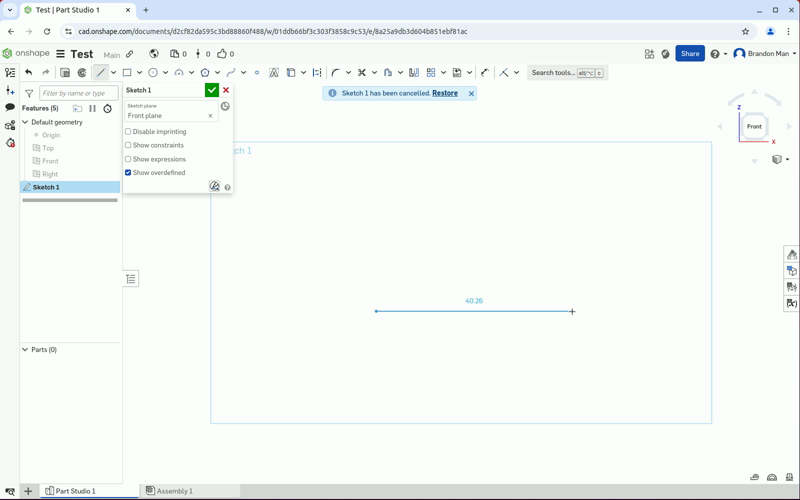
key_down(shift)
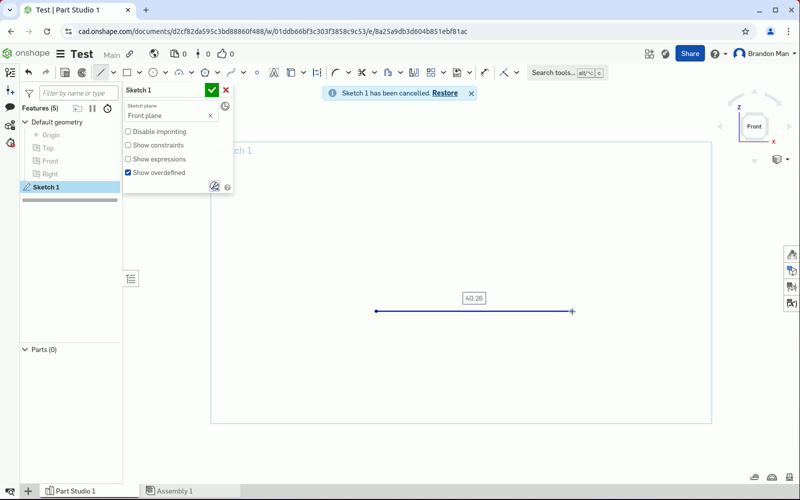
mouse_move(572, 220)
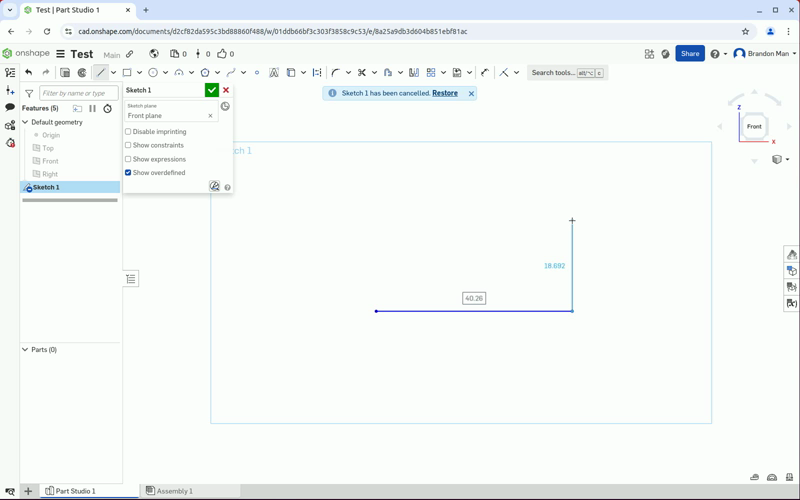
click(572, 220)
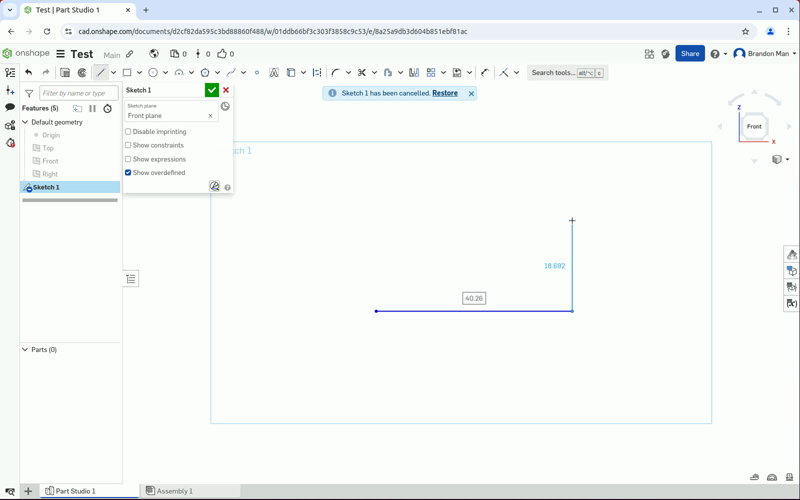
key_up(shift)
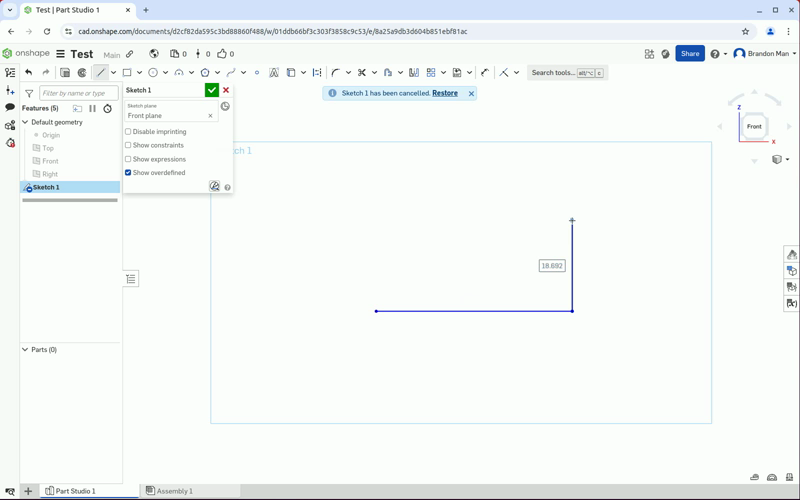
key_down(shift)
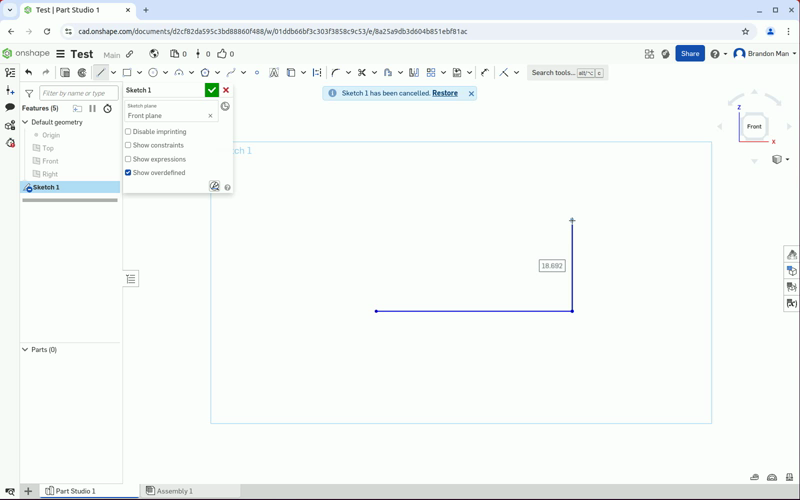
mouse_move(376, 220)
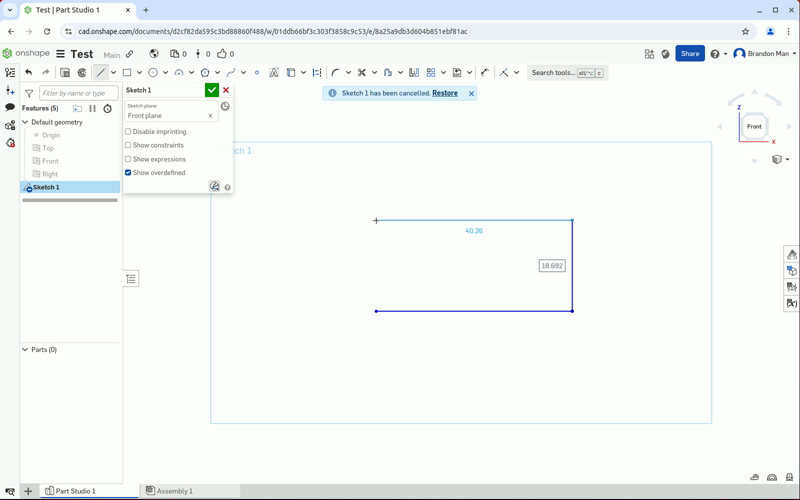
click(376, 220)
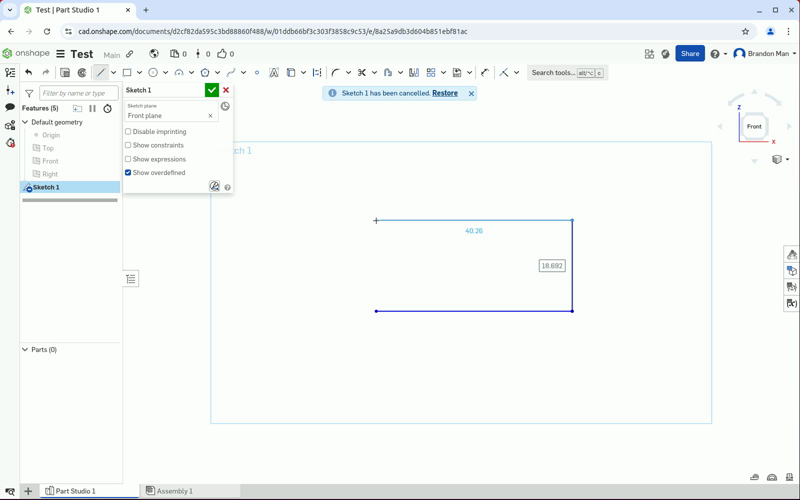
key_up(shift)
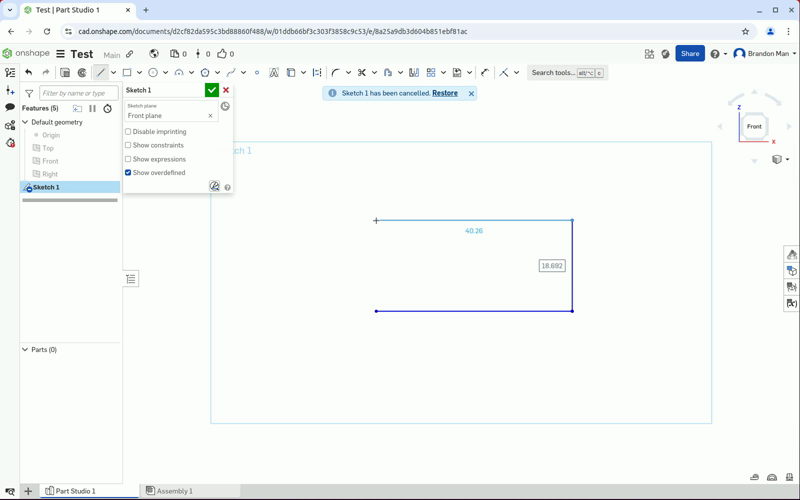
key_down(shift)
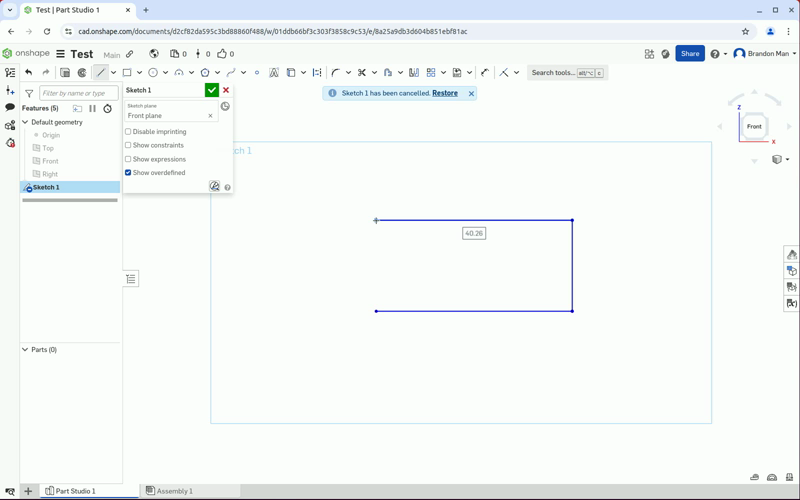
mouse_move(376, 311)
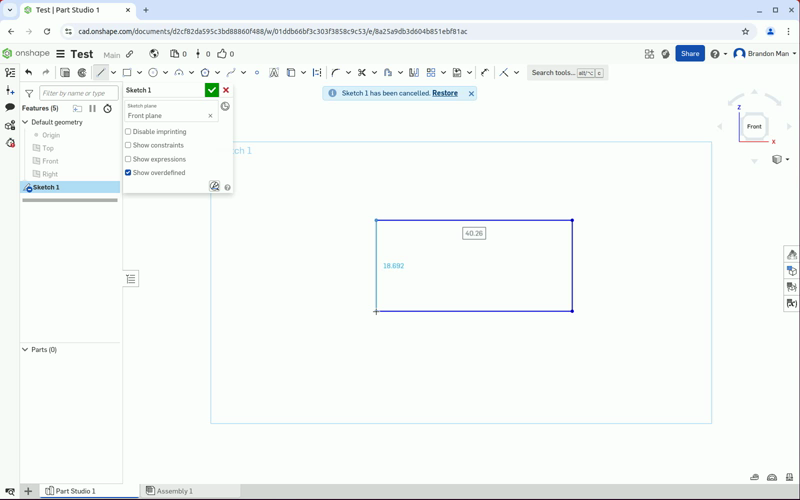
key_up(shift)
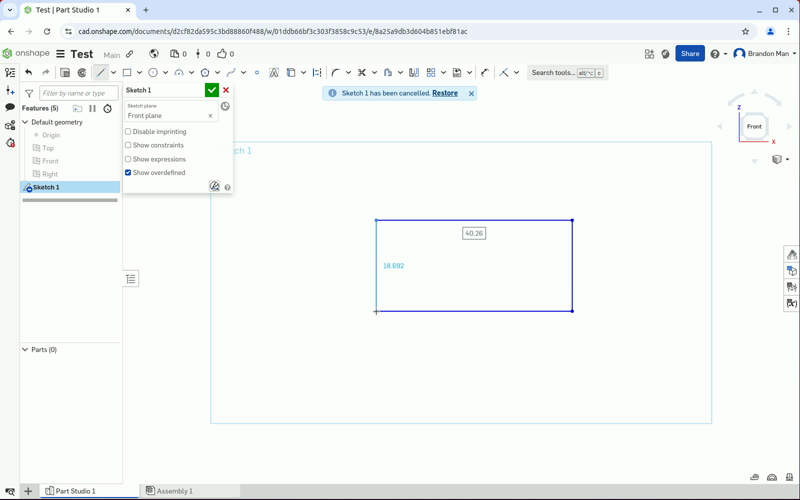
click(376, 311)
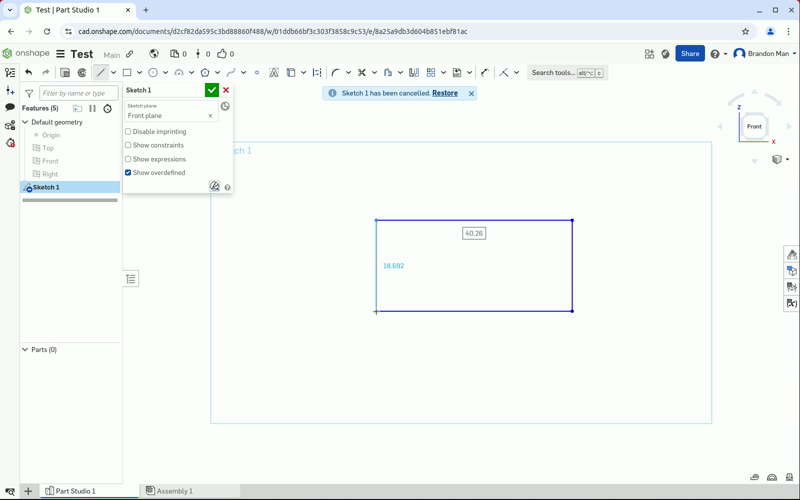
key(esc)
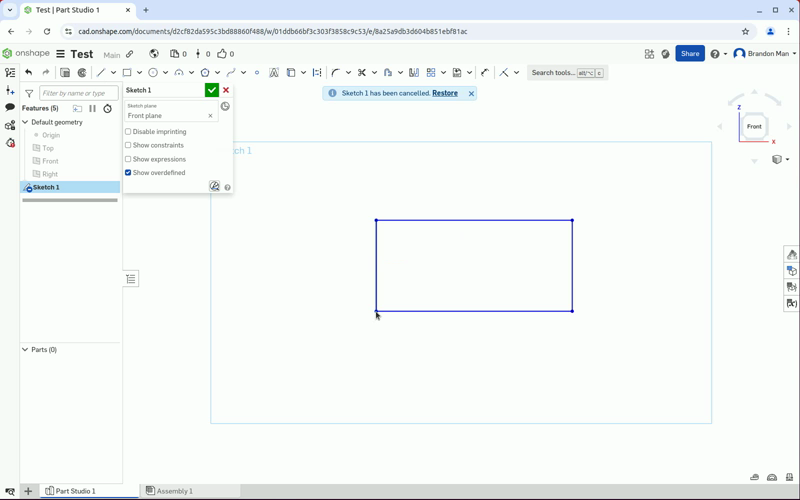
mouse_move(470, 236)
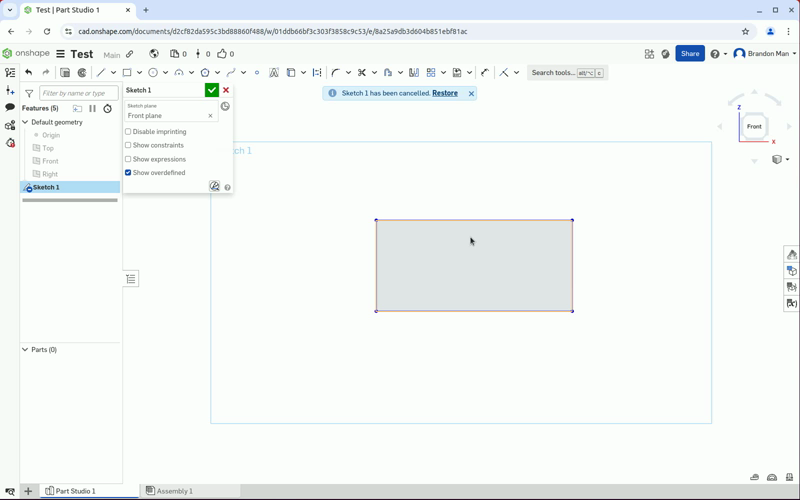
click(470, 236)
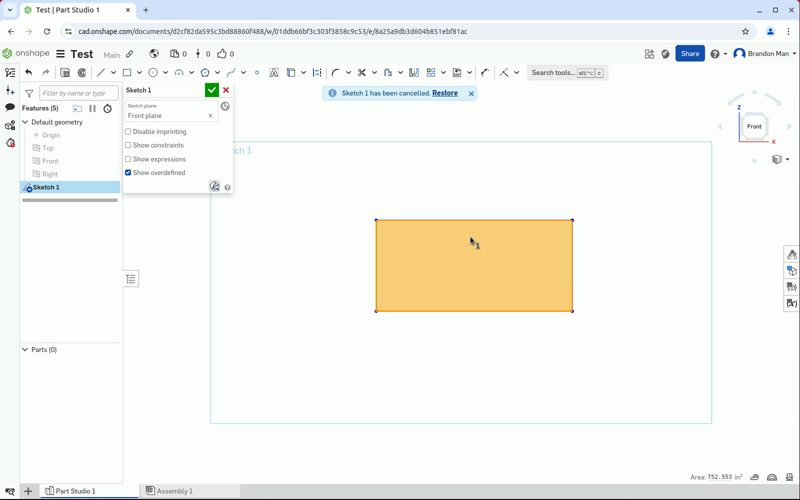
mouse_move(73, 352)
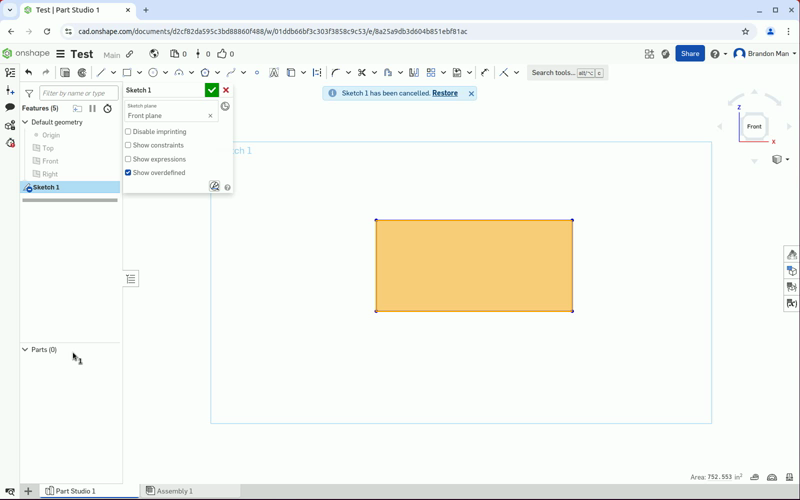
key(shift+y)
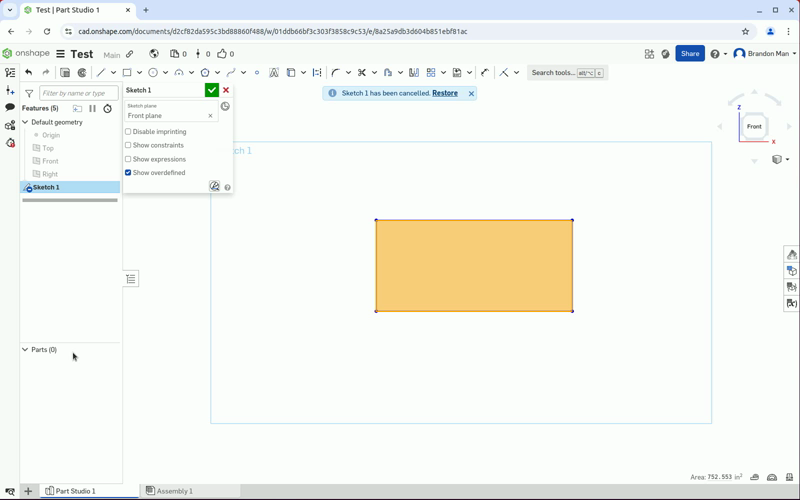
key(shift+e)
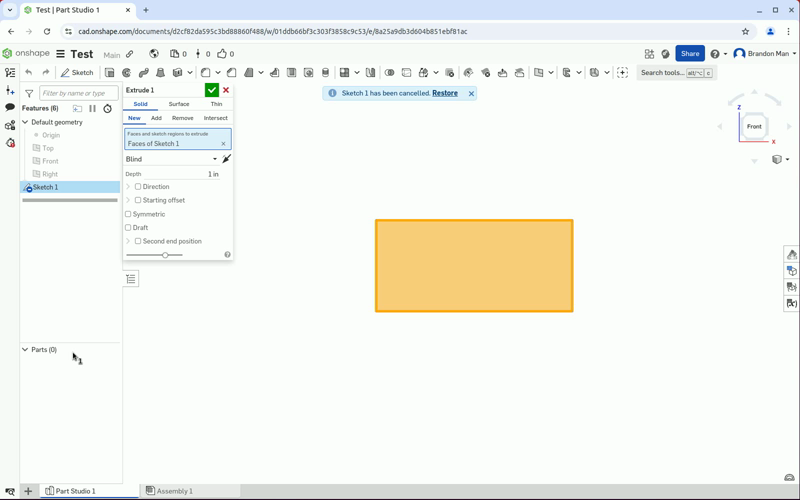
mouse_move(143, 106)
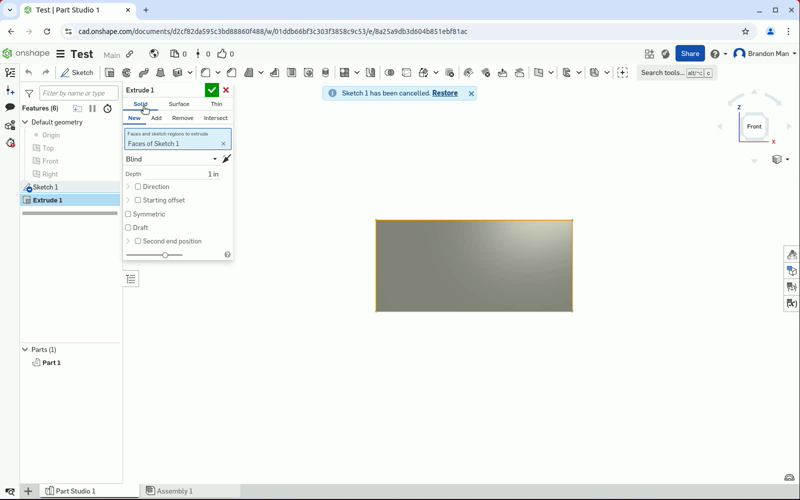
click(143, 106)
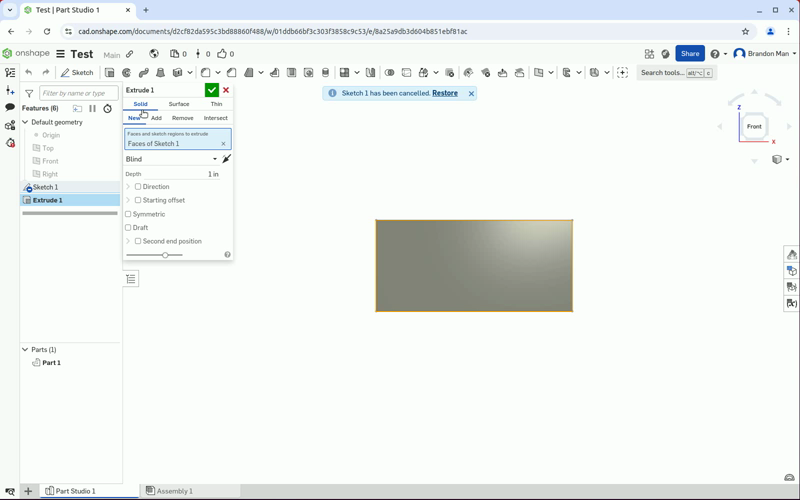
mouse_move(137, 120)
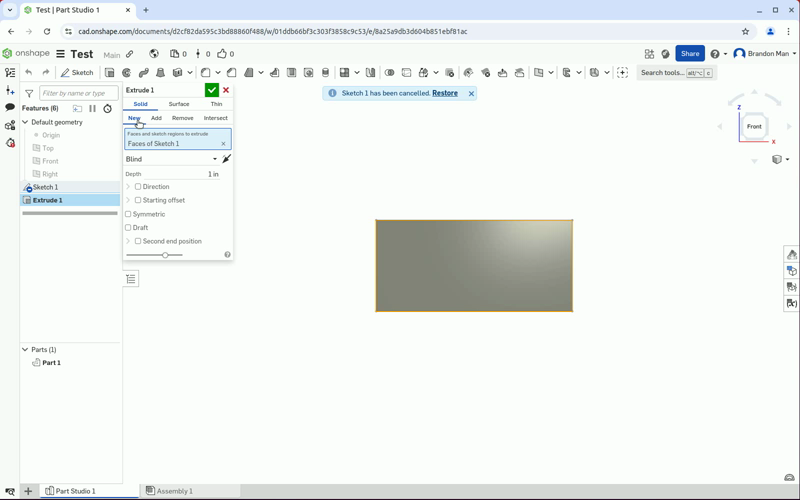
click(137, 120)
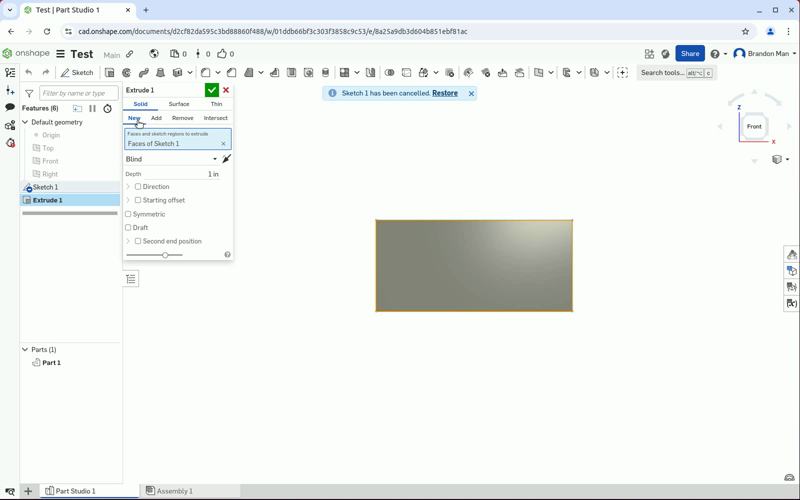
key(tab, 4)
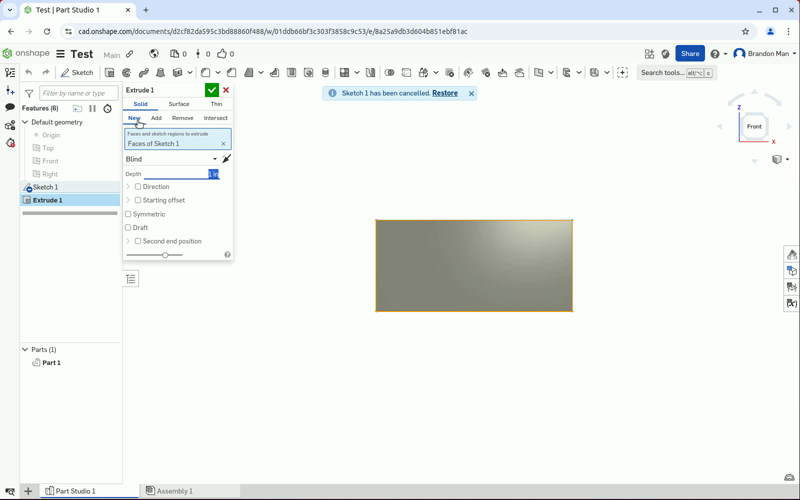
text(5.055)
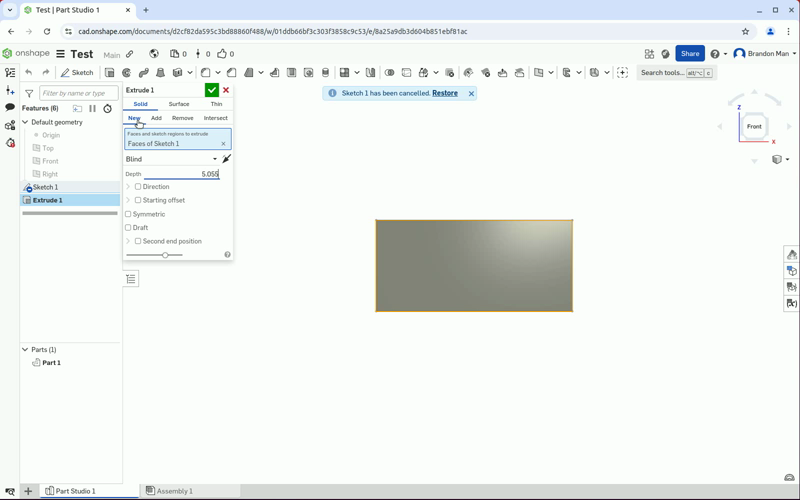
key(enter)
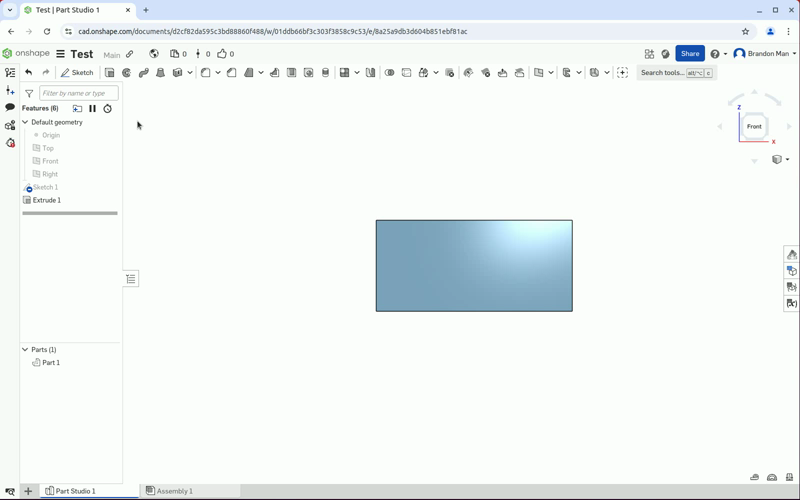
key(shift+h)
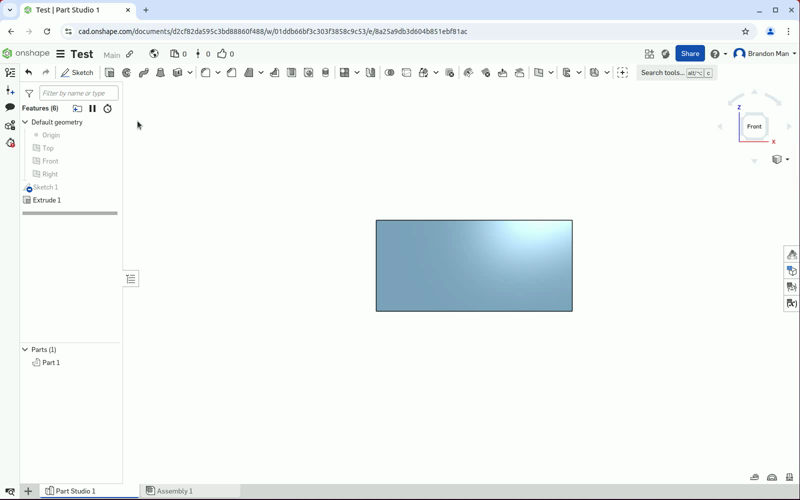
key(shift+h)
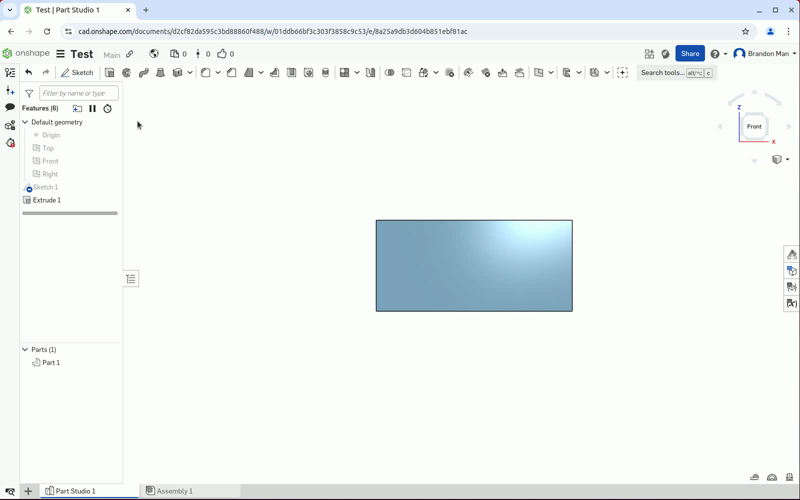
mouse_move(73, 189)
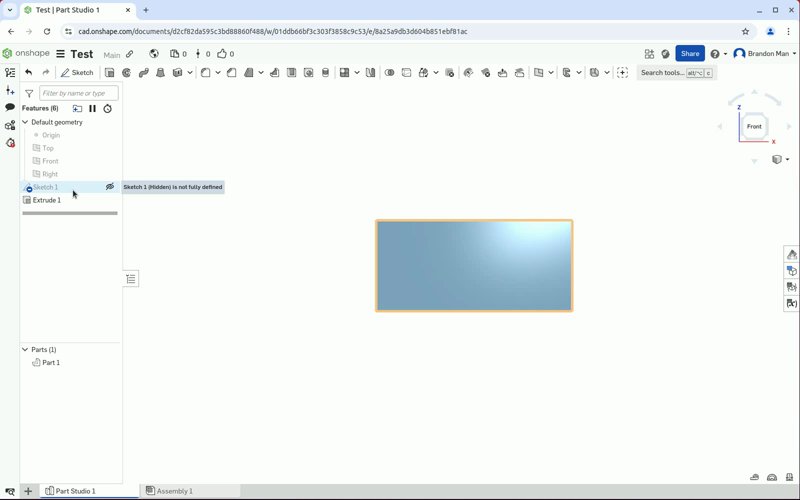
click(73, 189)
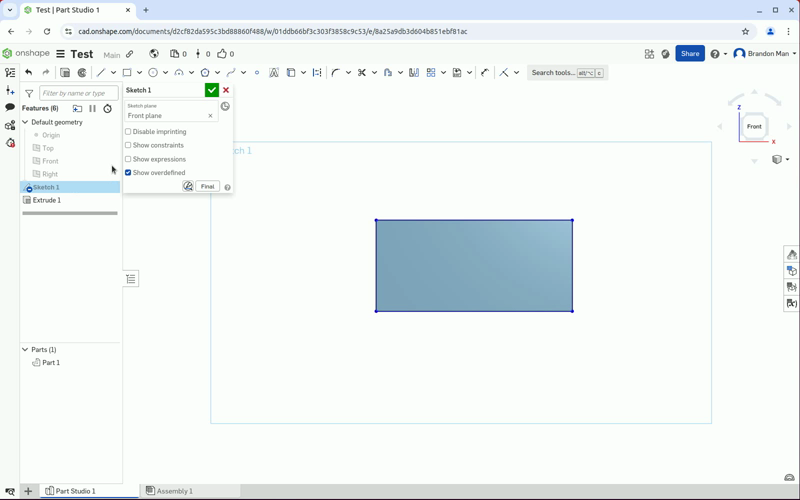
mouse_move(229, 92)
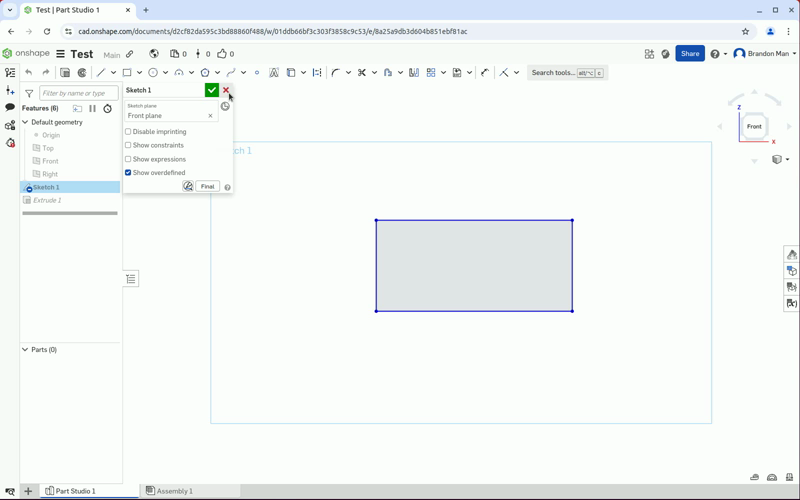
click(229, 92)
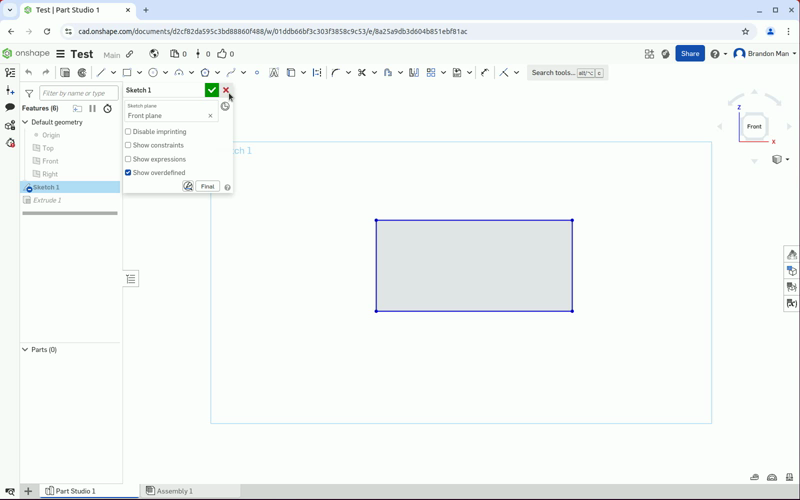
key(shift+s)
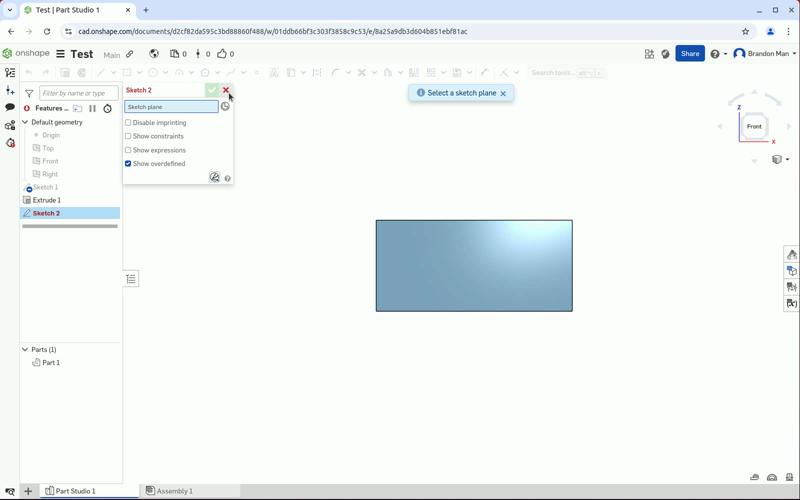
mouse_move(73, 163)
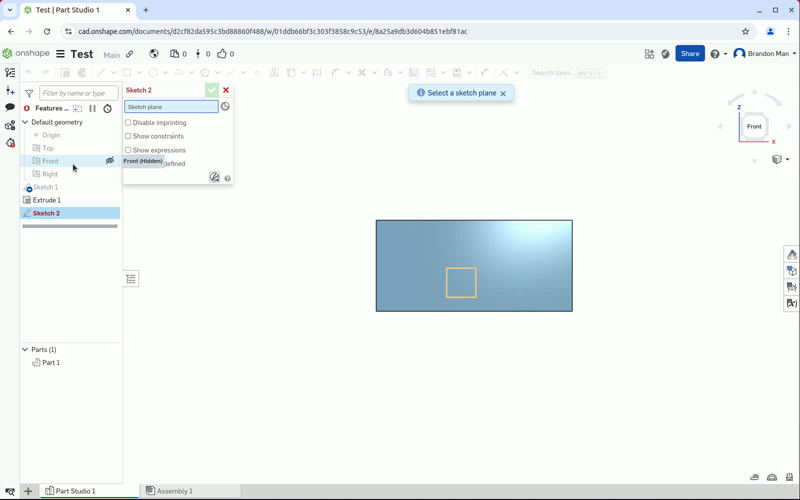
click(73, 163)
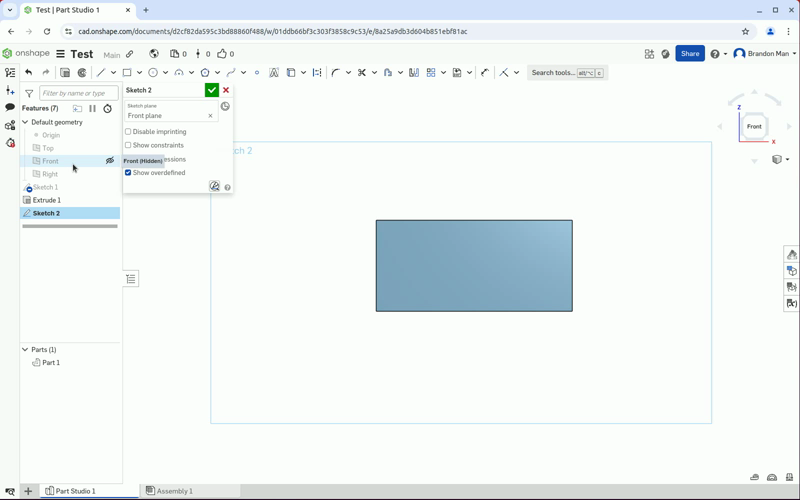
mouse_move(73, 352)
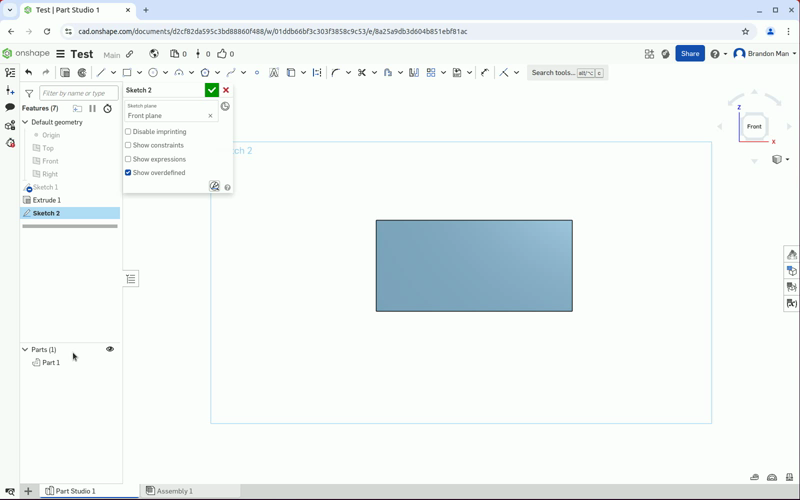
key(y)
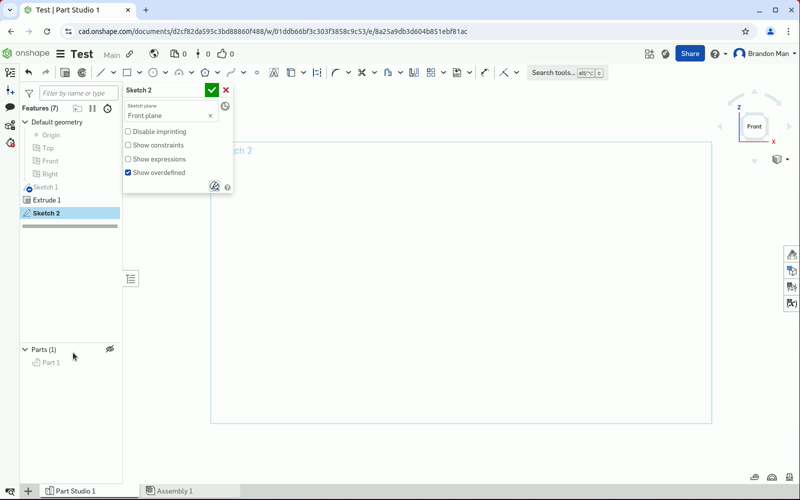
key(l)
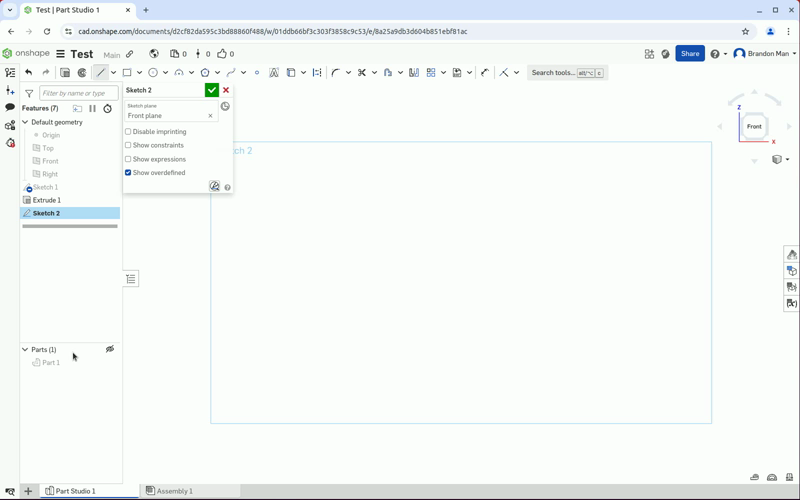
key_down(shift)
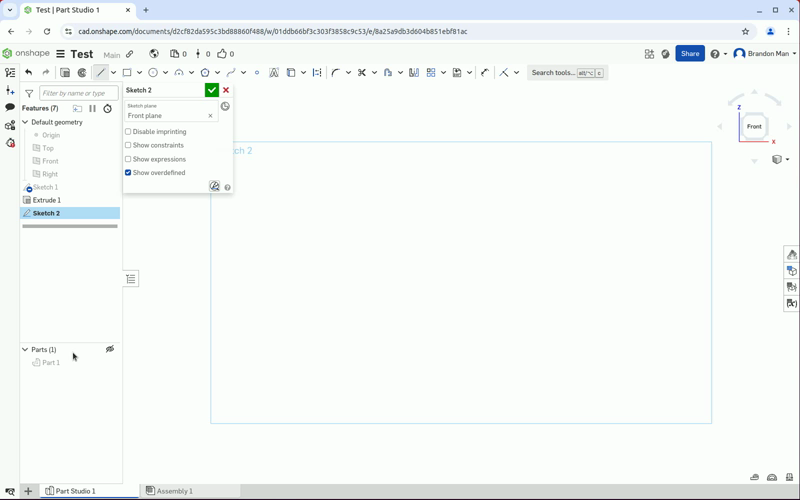
mouse_move(376, 315)
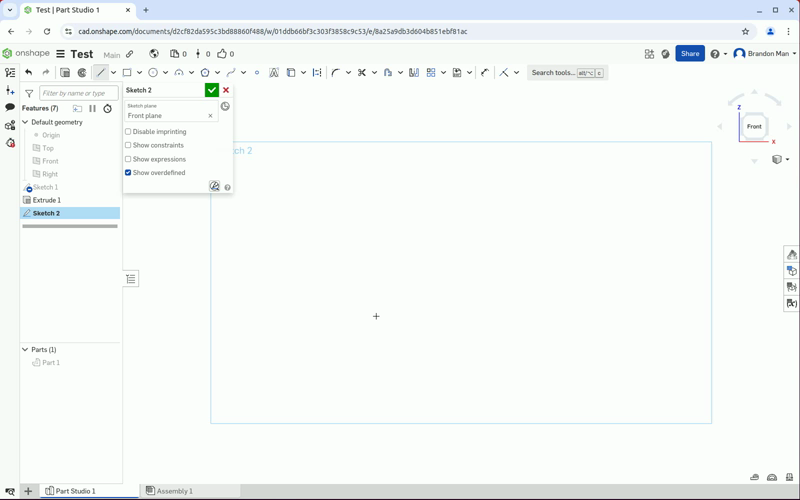
click(376, 315)
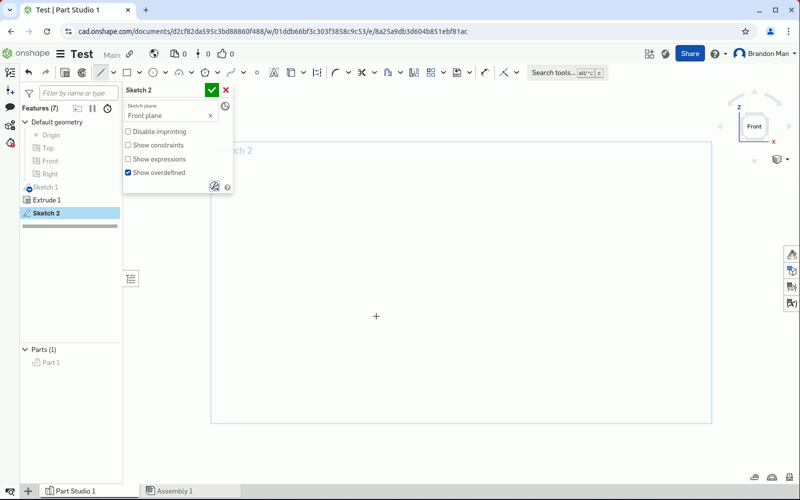
key_up(shift)
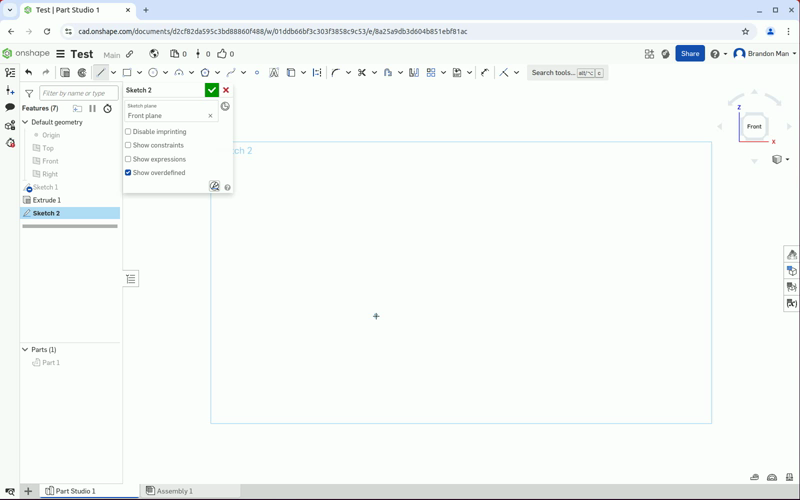
key_down(shift)
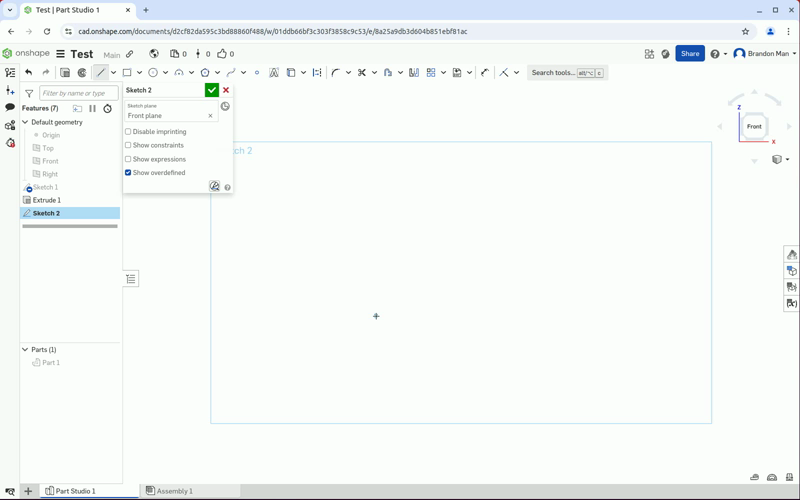
mouse_move(572, 315)
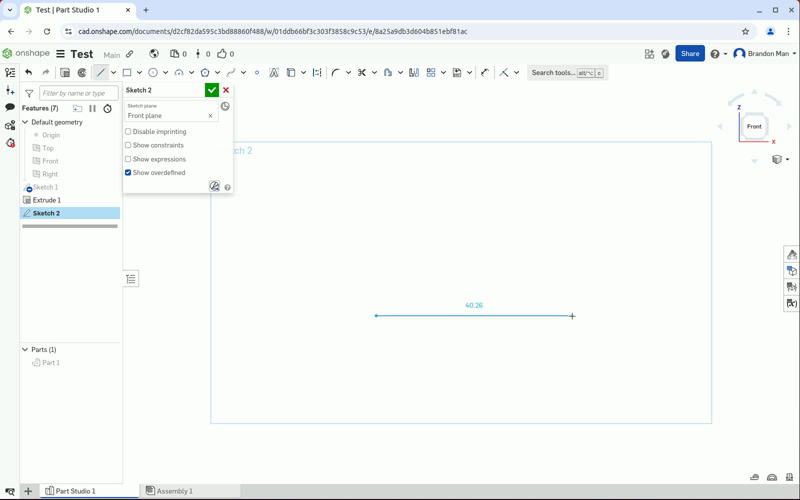
click(572, 315)
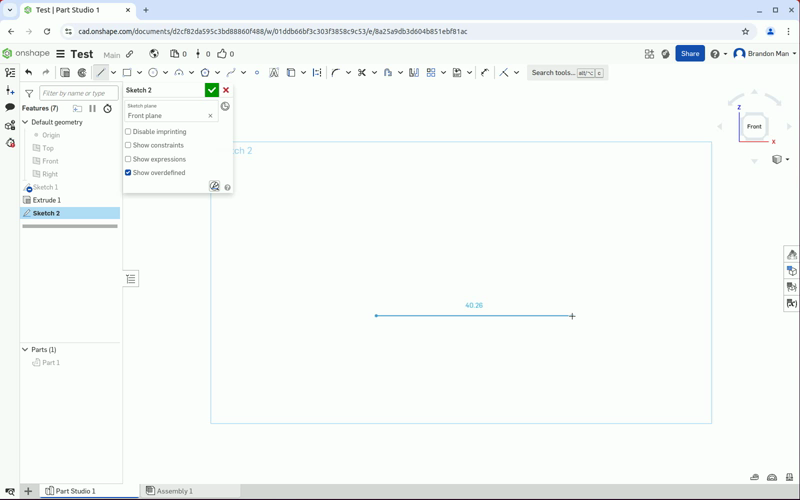
key_up(shift)
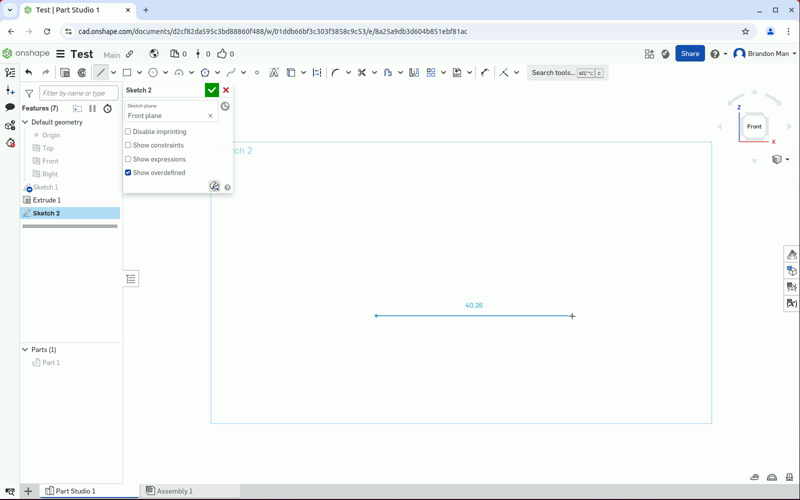
key_down(shift)
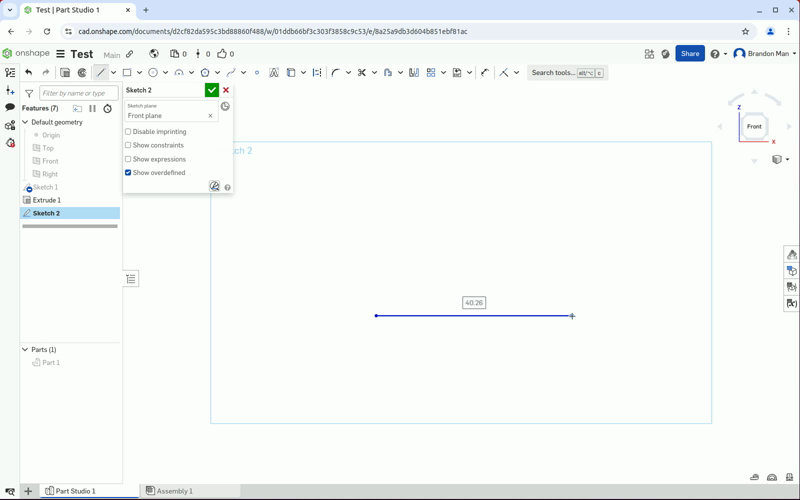
mouse_move(589, 315)
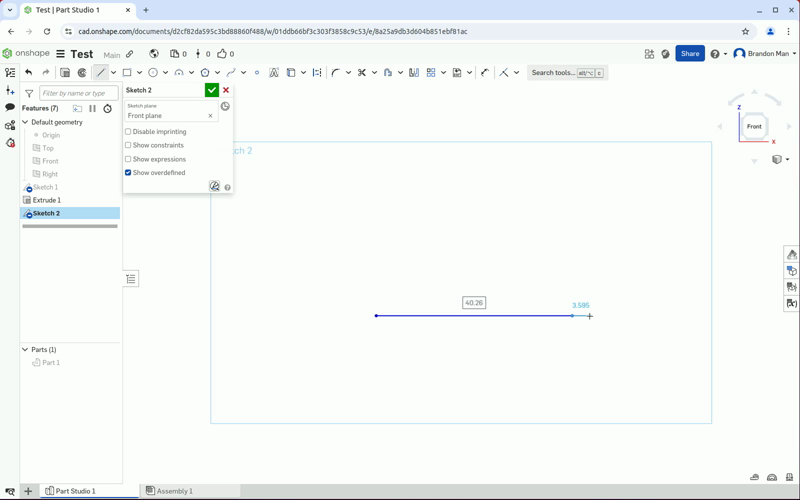
mouse_move(572, 311)
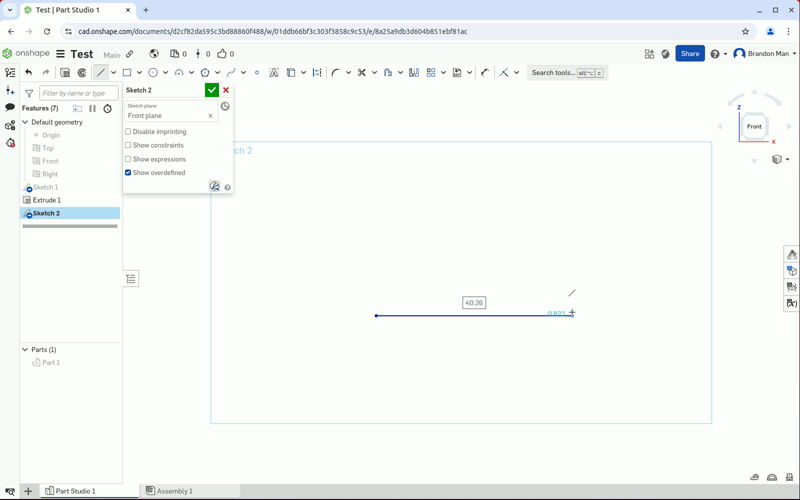
scroll(6)
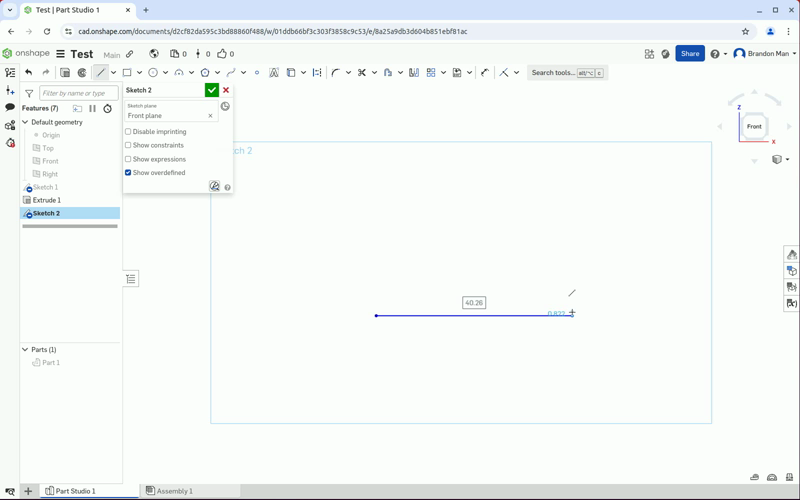
scroll(6)
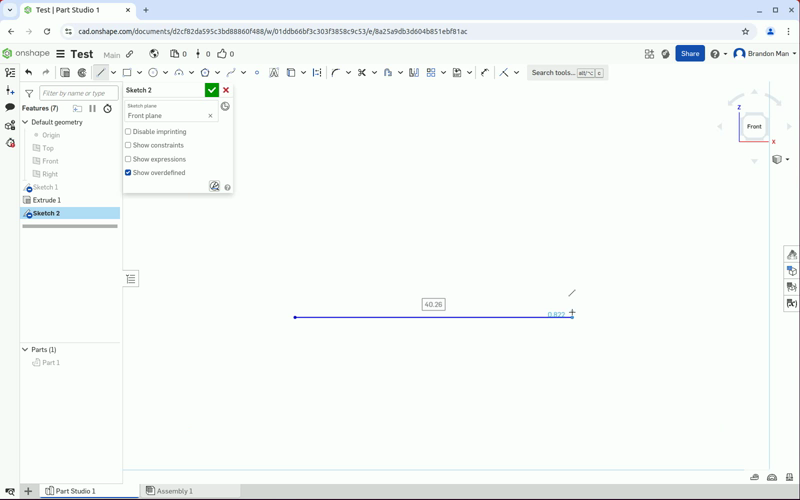
scroll(6)
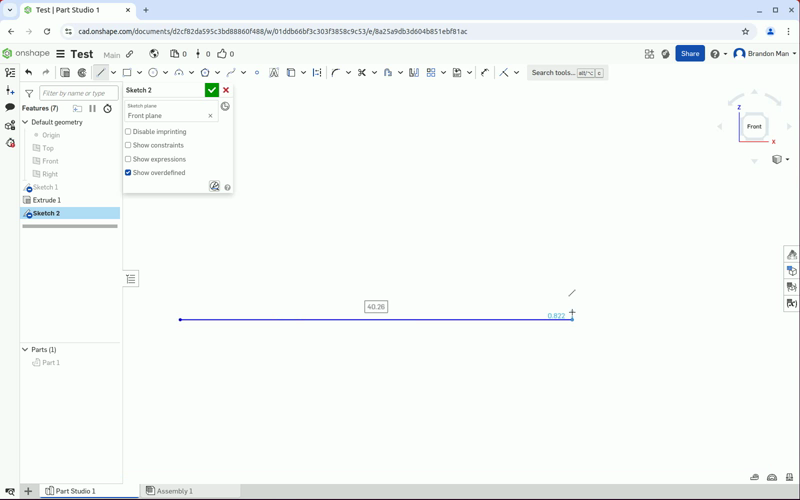
scroll(6)
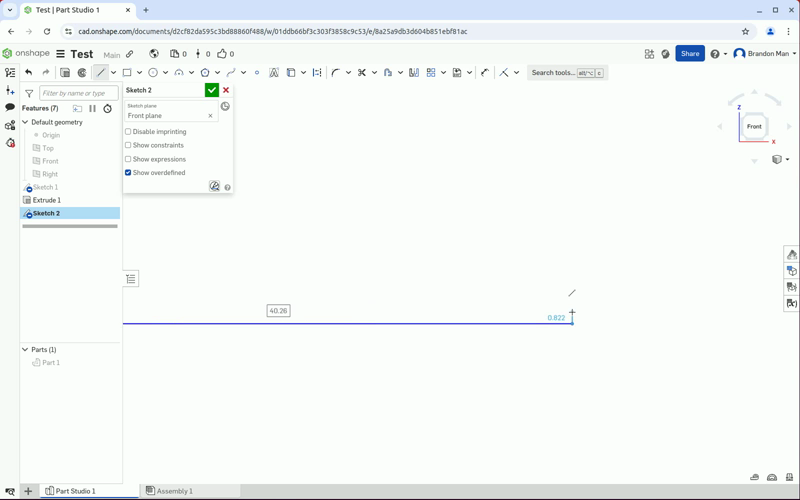
scroll(6)
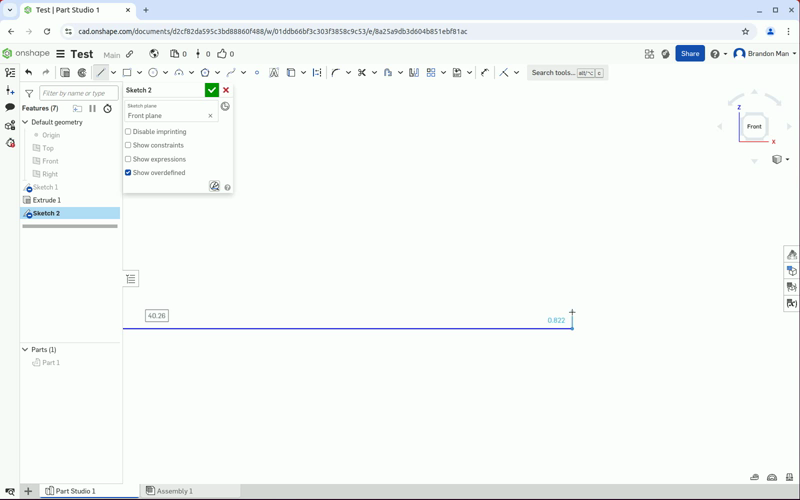
scroll(6)
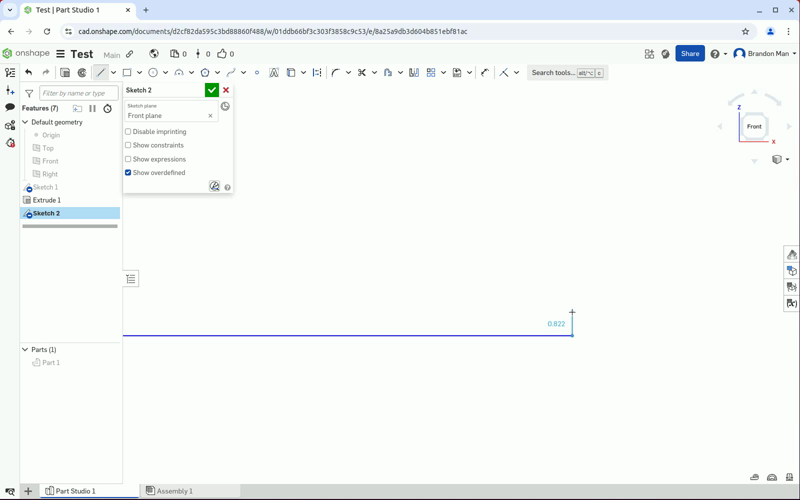
scroll(6)
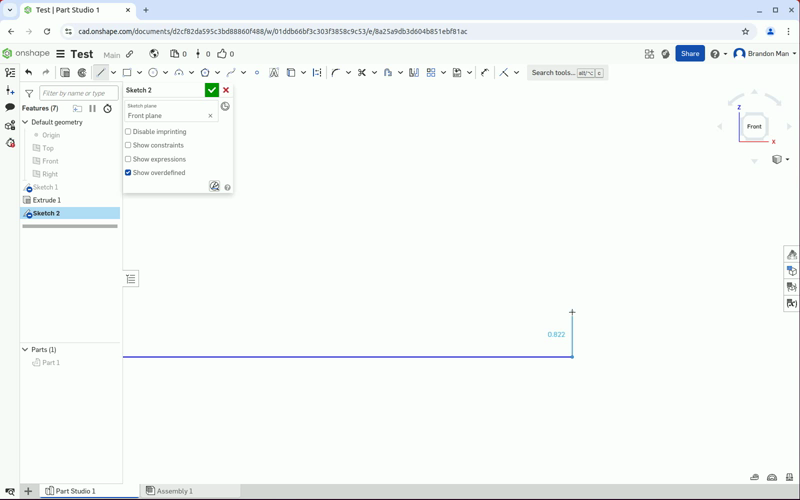
click(572, 311)
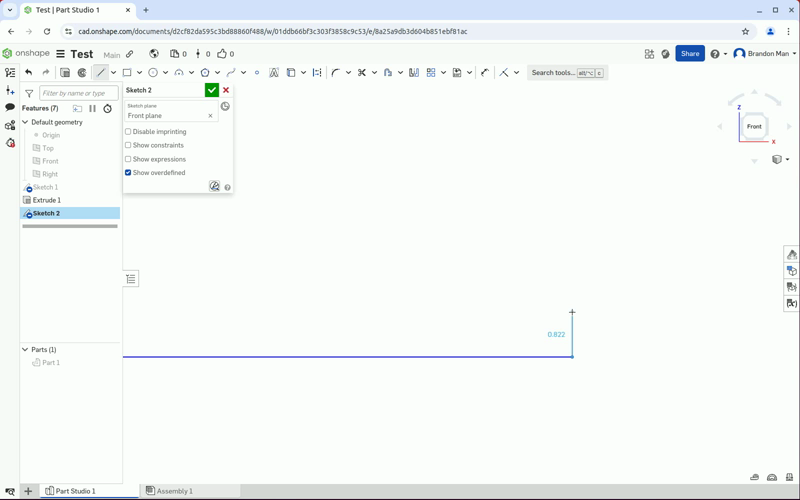
scroll(-6)
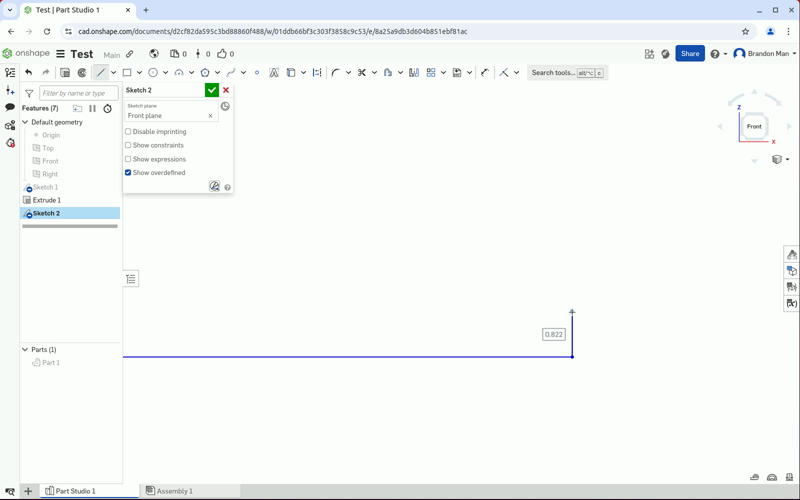
scroll(-6)
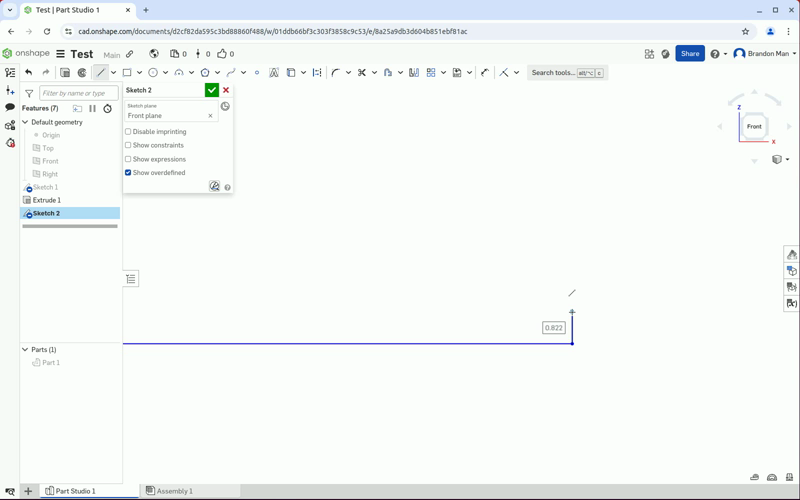
scroll(-6)
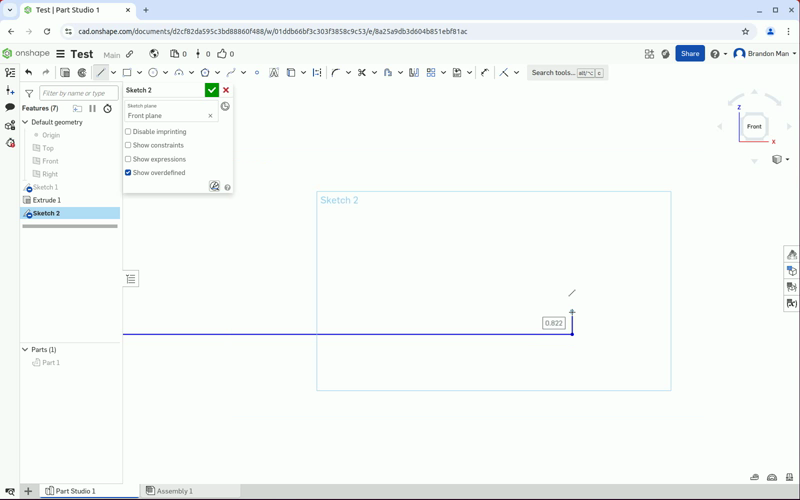
scroll(-6)
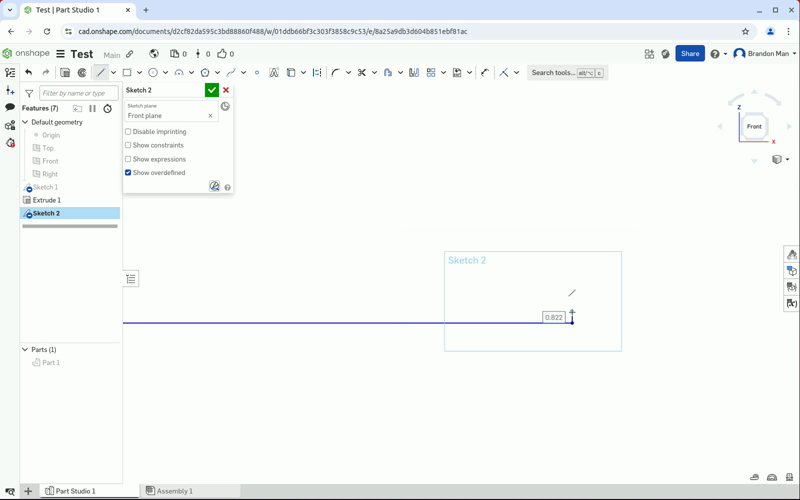
scroll(-6)
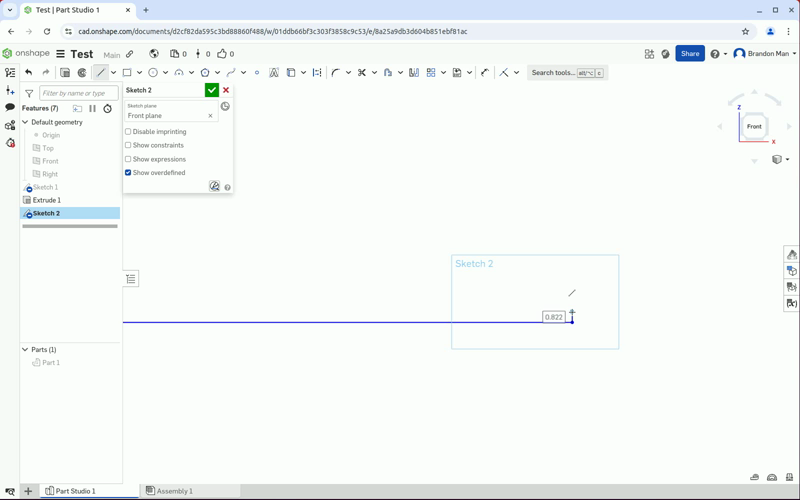
scroll(-6)
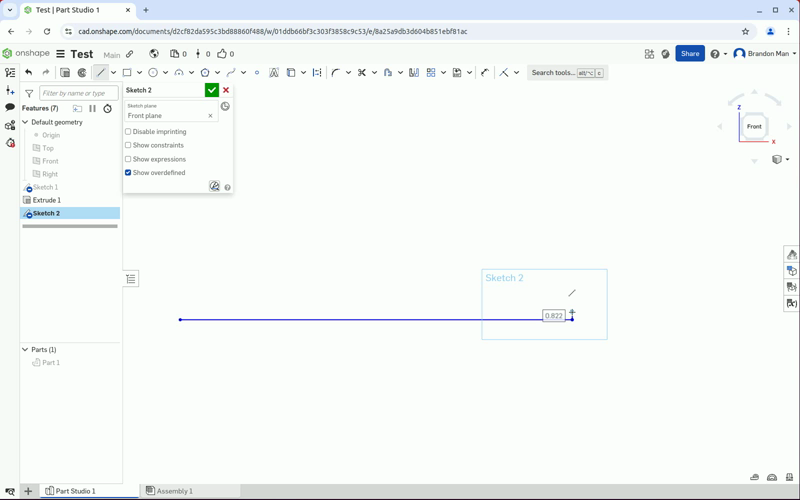
scroll(-6)
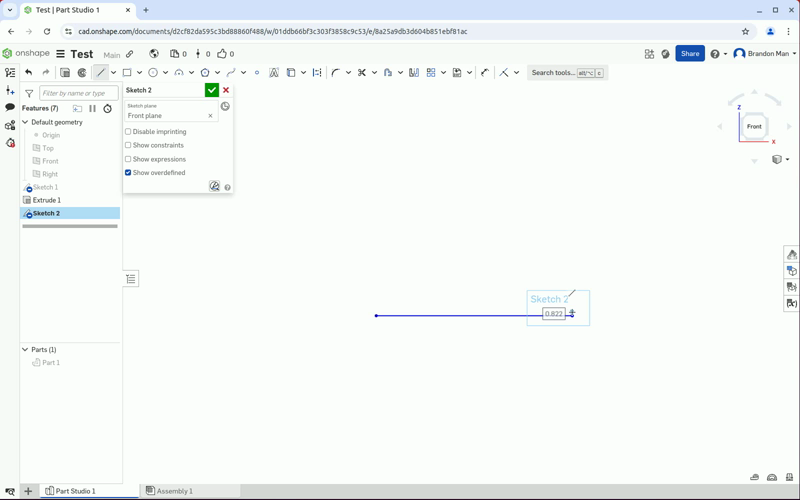
key_up(shift)
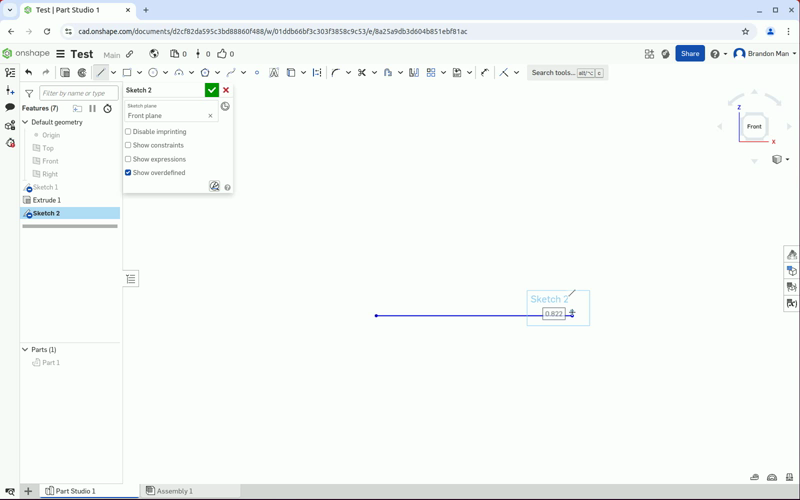
key_down(shift)
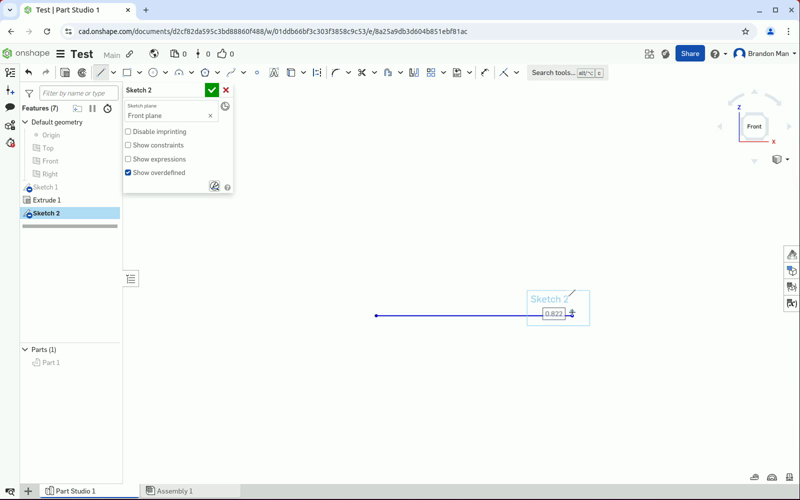
mouse_move(376, 311)
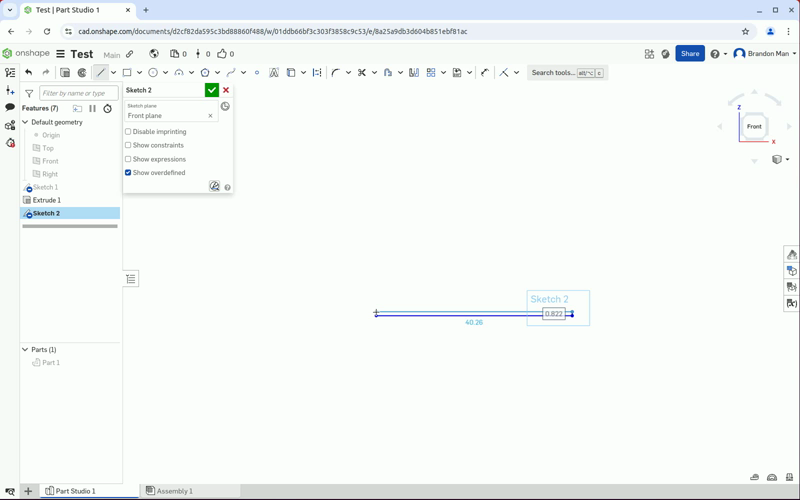
scroll(6)
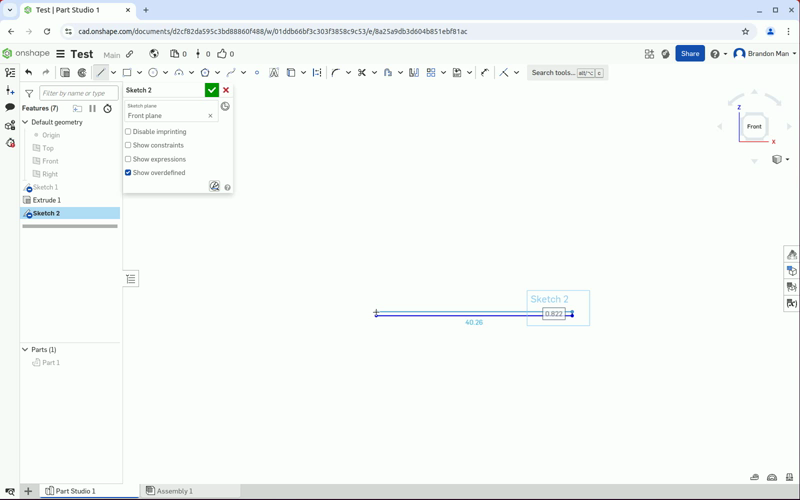
scroll(6)
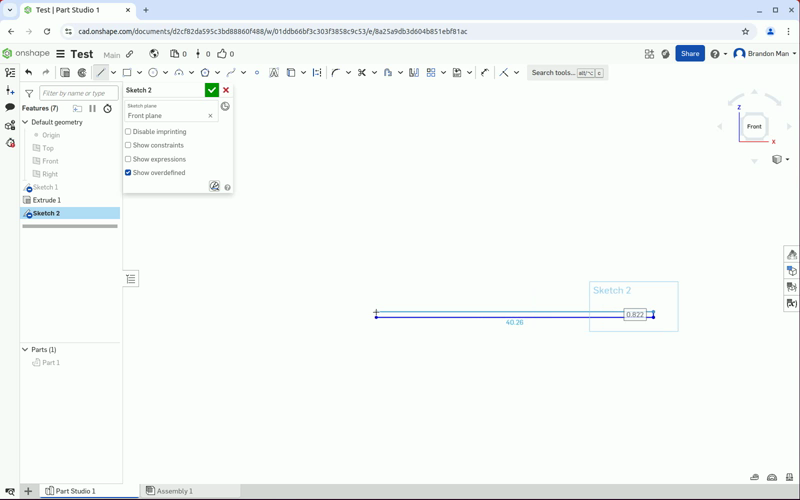
scroll(6)
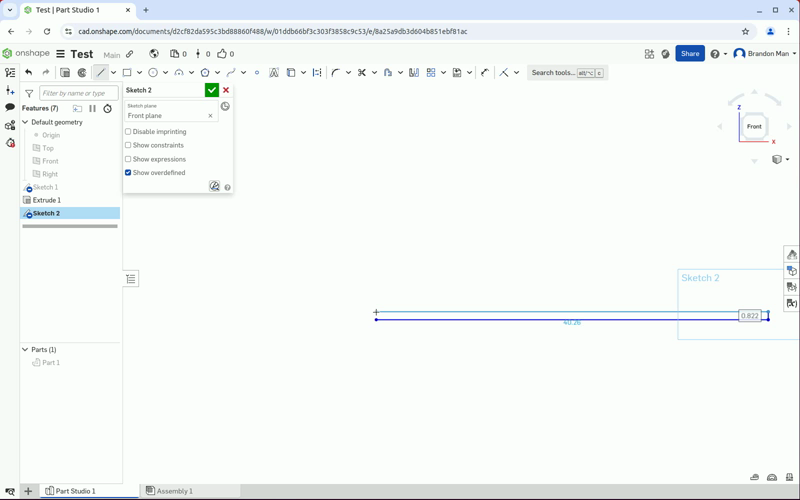
scroll(6)
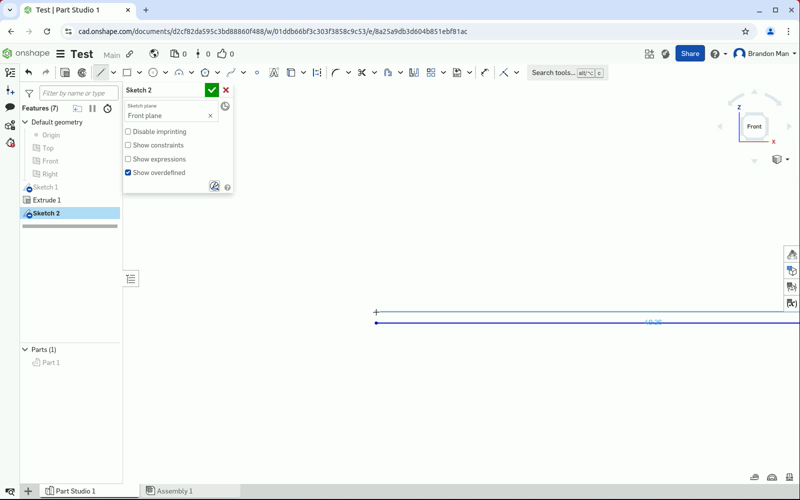
scroll(6)
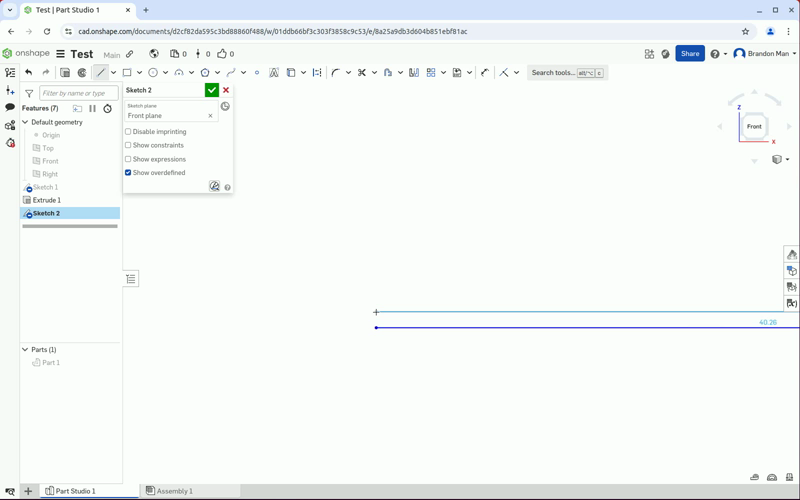
scroll(6)
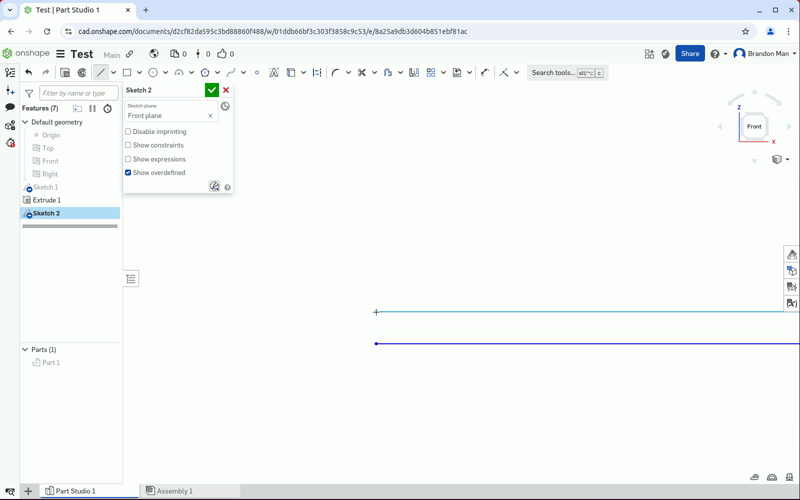
scroll(6)
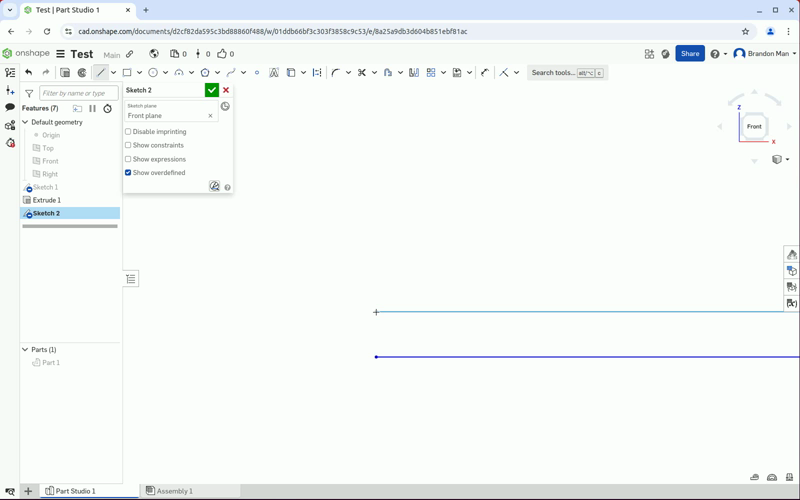
click(376, 311)
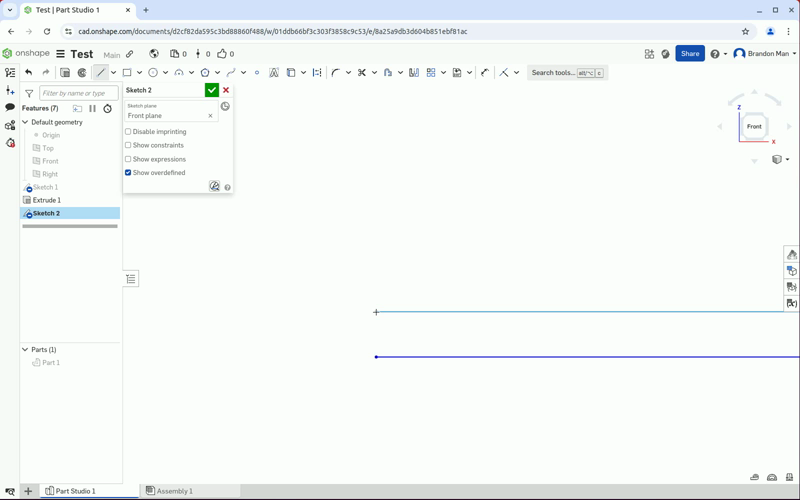
scroll(-6)
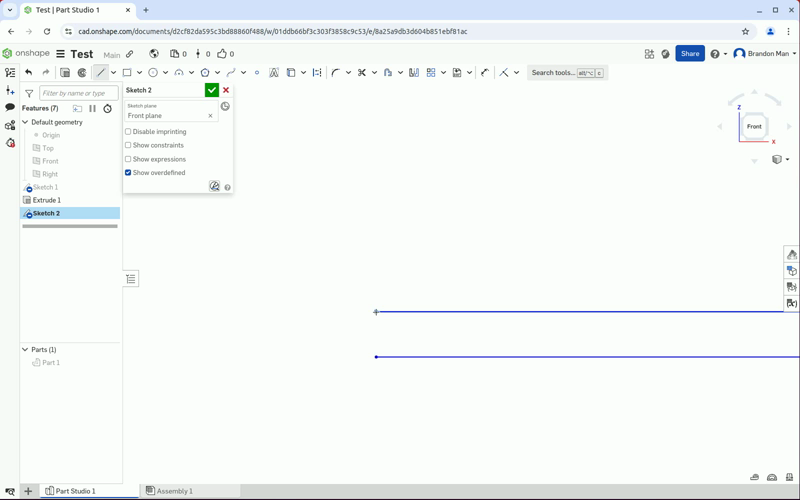
scroll(-6)
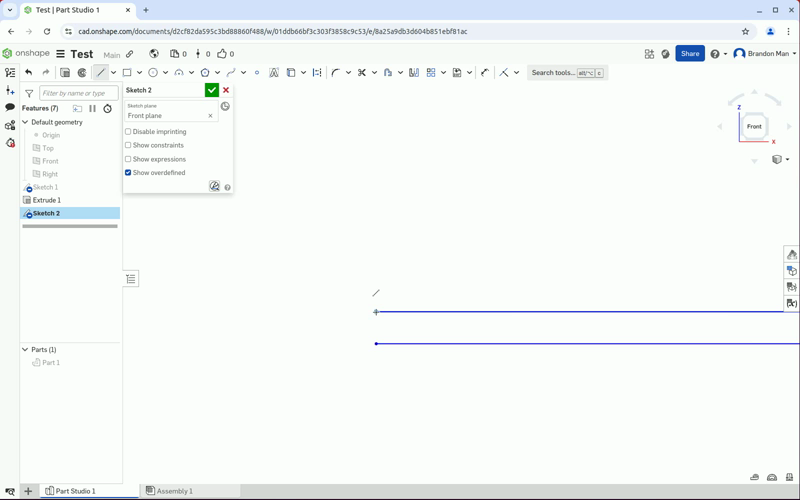
scroll(-6)
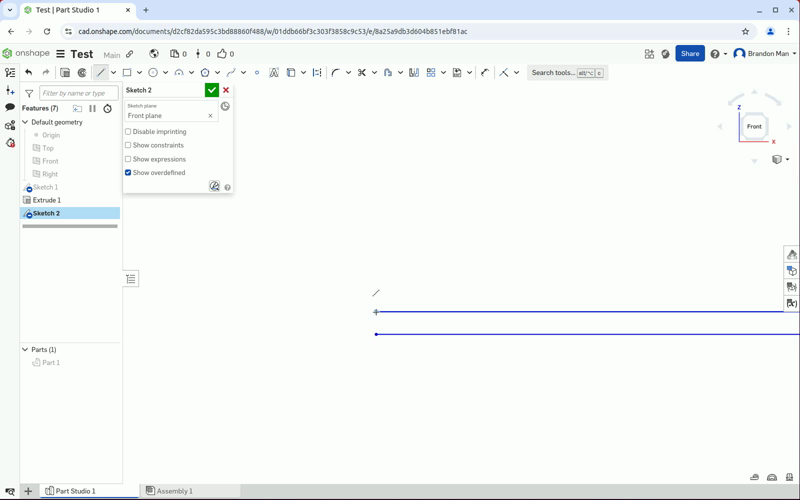
scroll(-6)
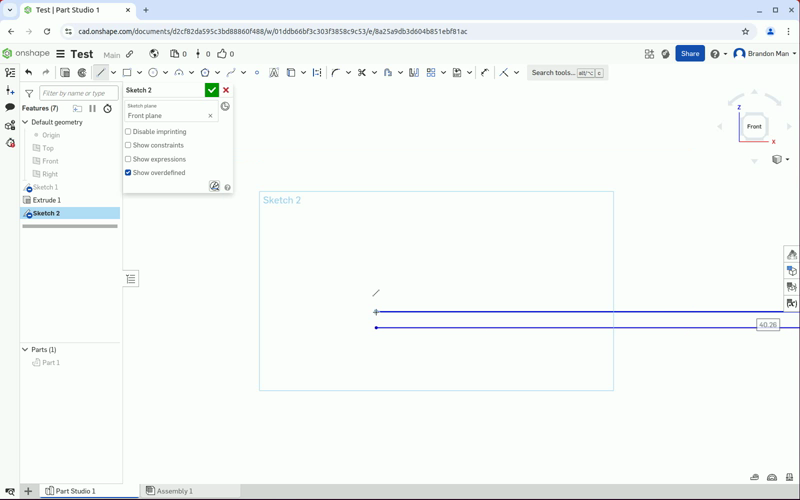
scroll(-6)
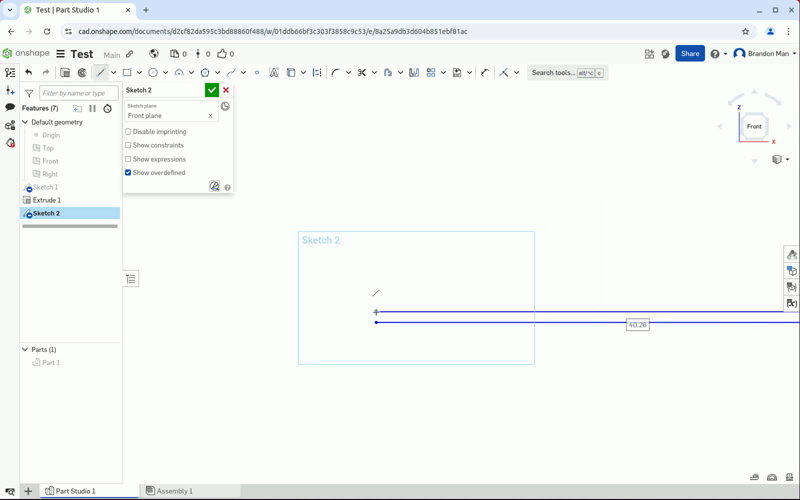
scroll(-6)
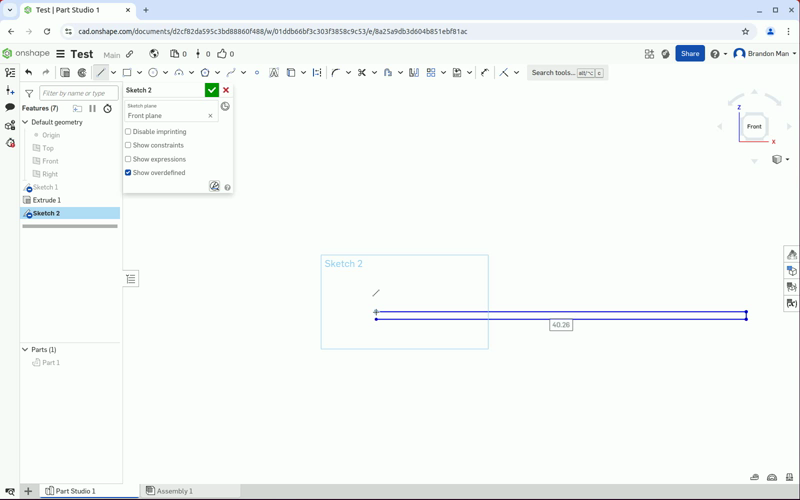
scroll(-6)
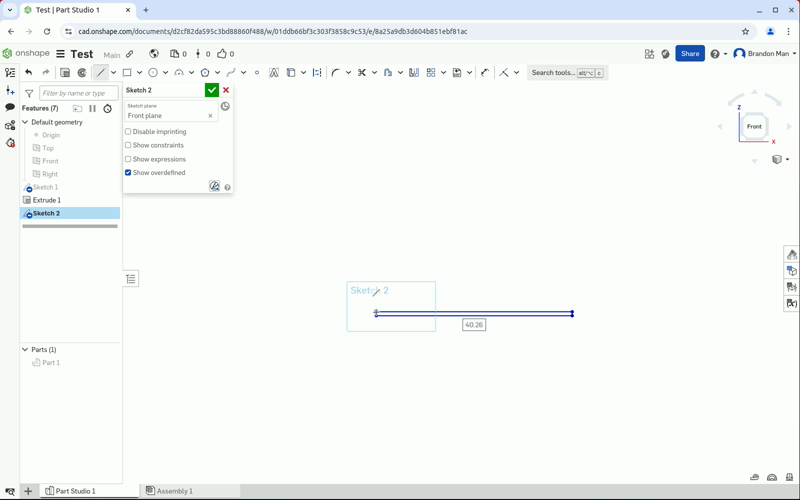
key_up(shift)
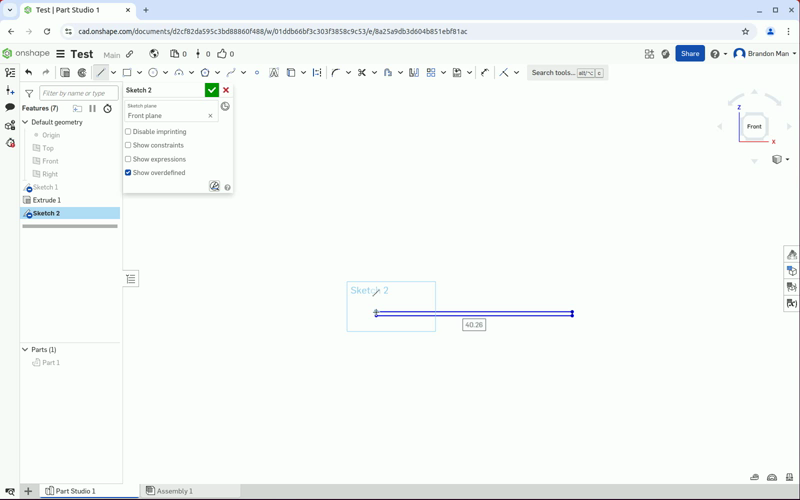
mouse_move(406, 311)
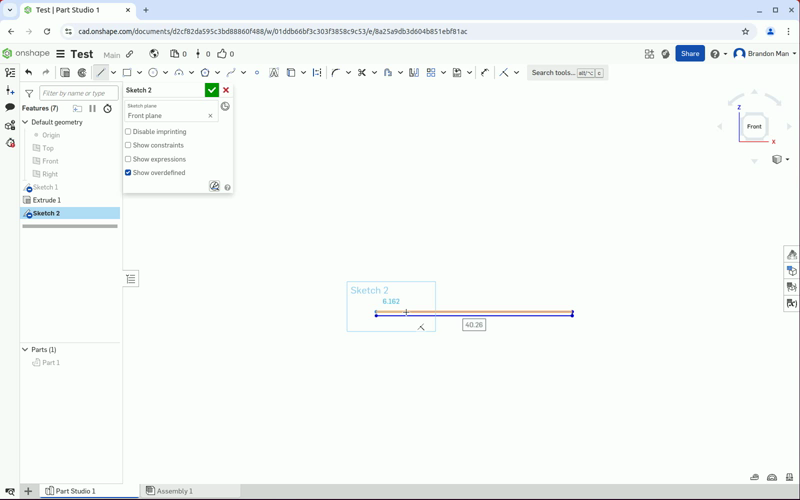
key_down(shift)
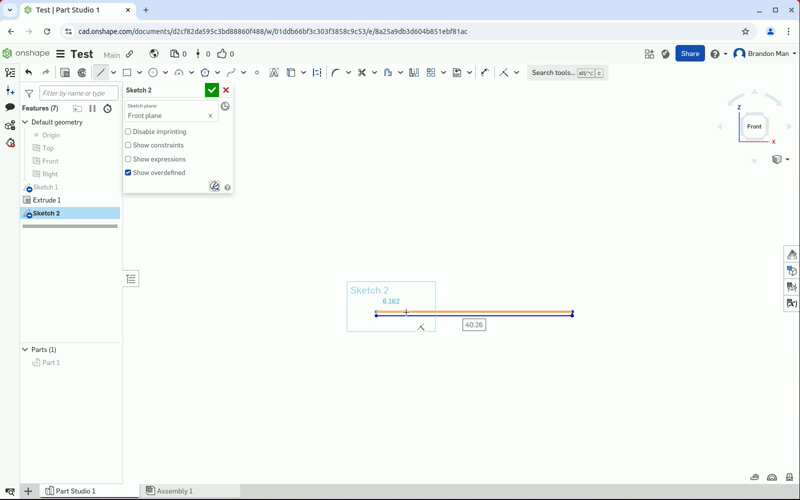
mouse_move(376, 315)
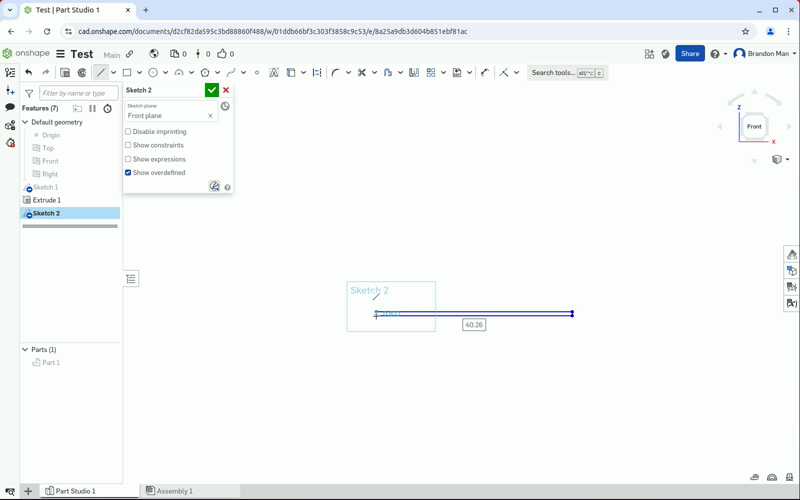
scroll(6)
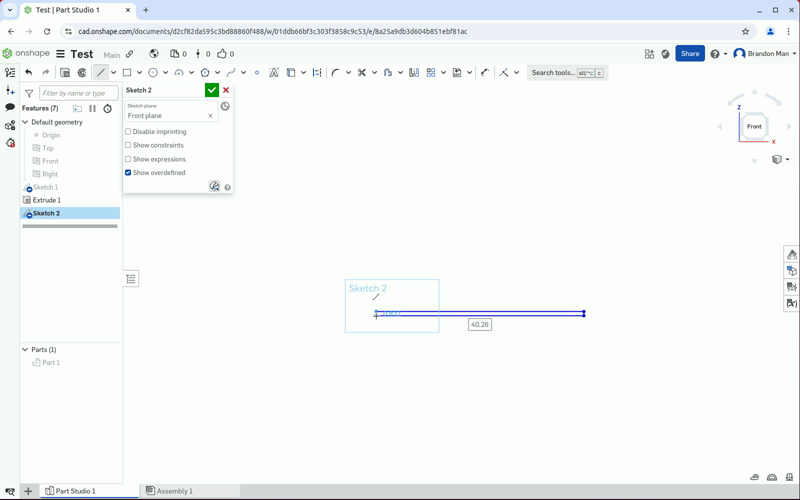
scroll(6)
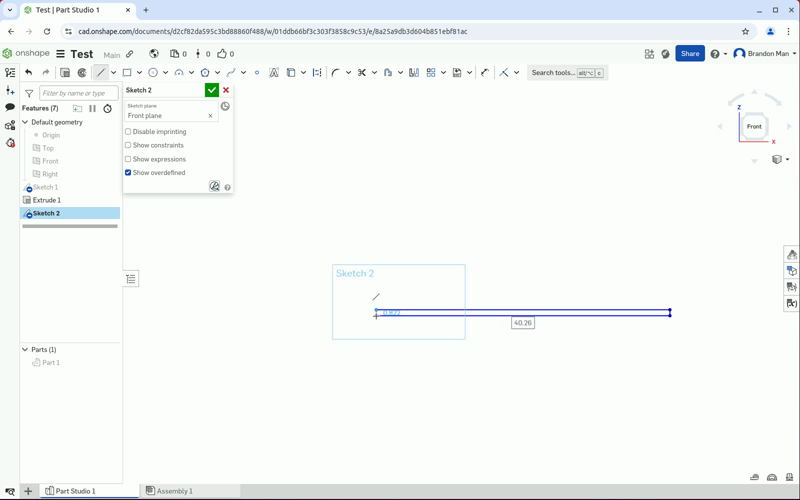
scroll(6)
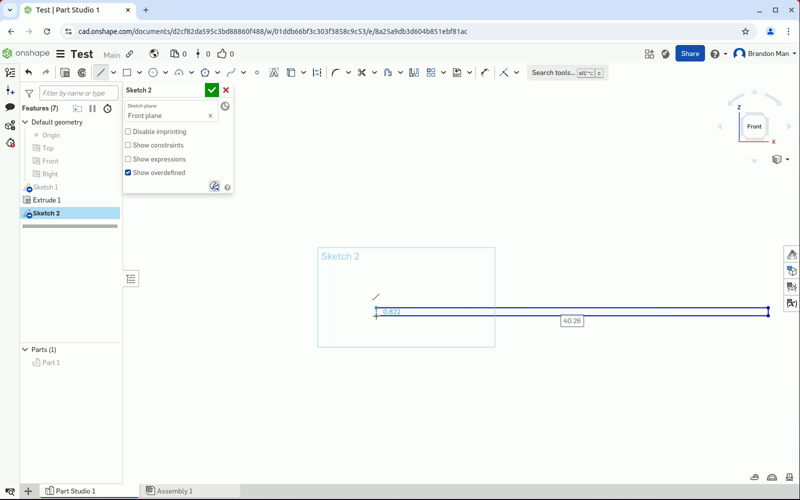
scroll(6)
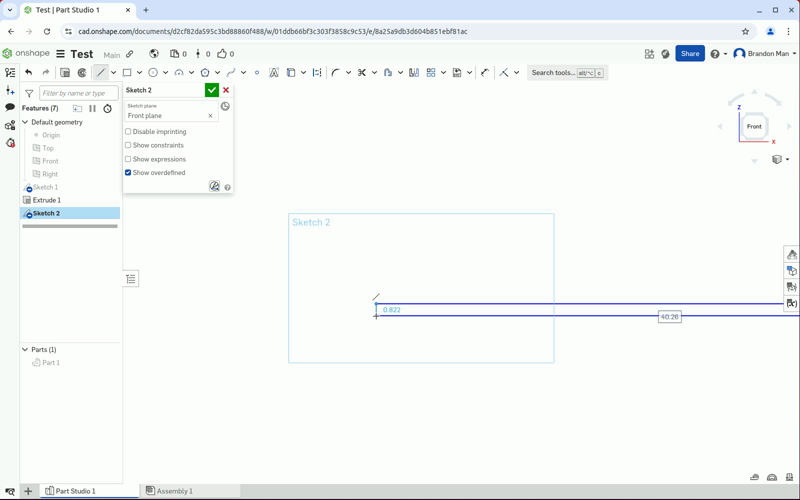
scroll(6)
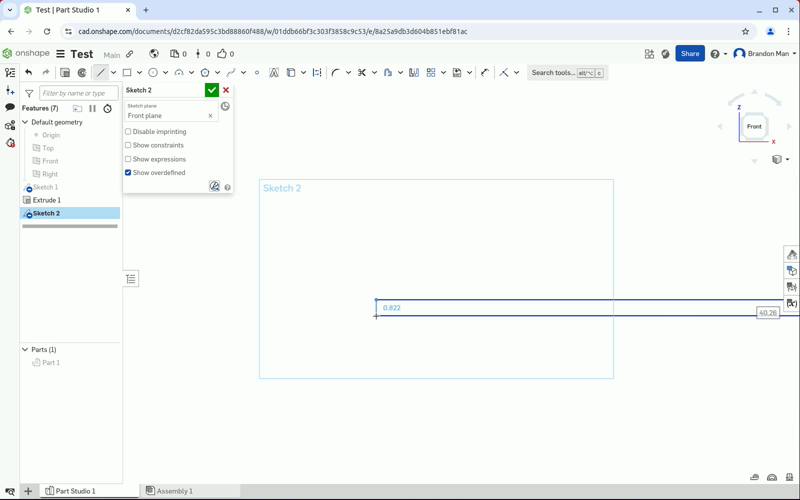
scroll(6)
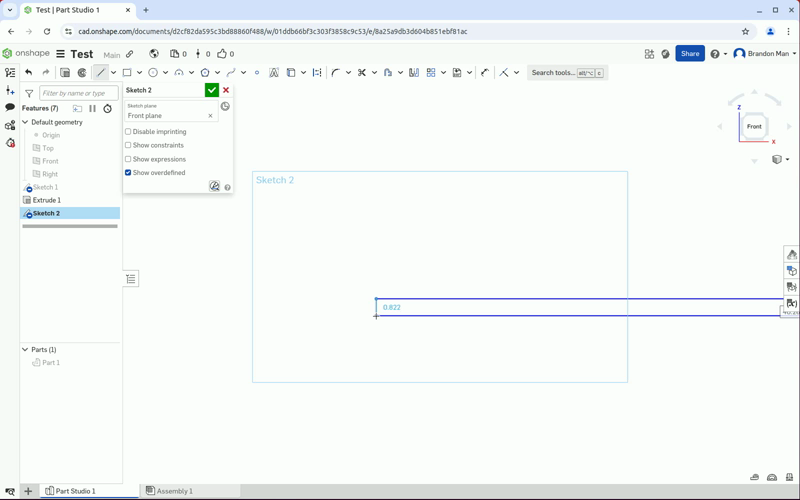
scroll(6)
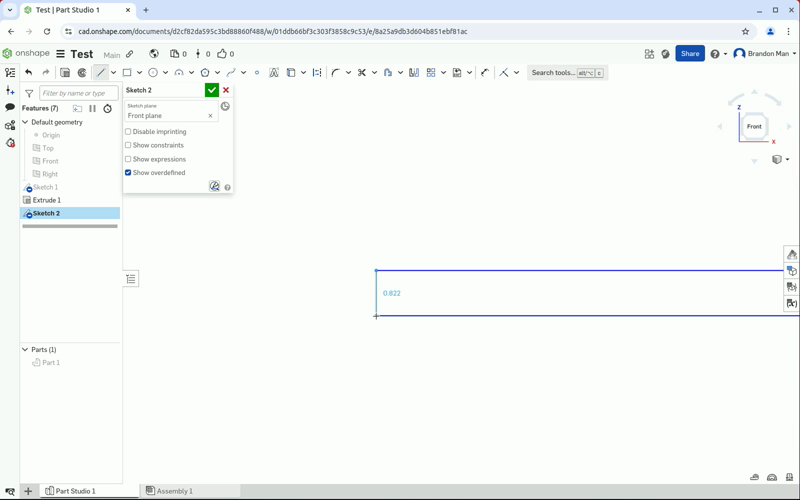
key_up(shift)
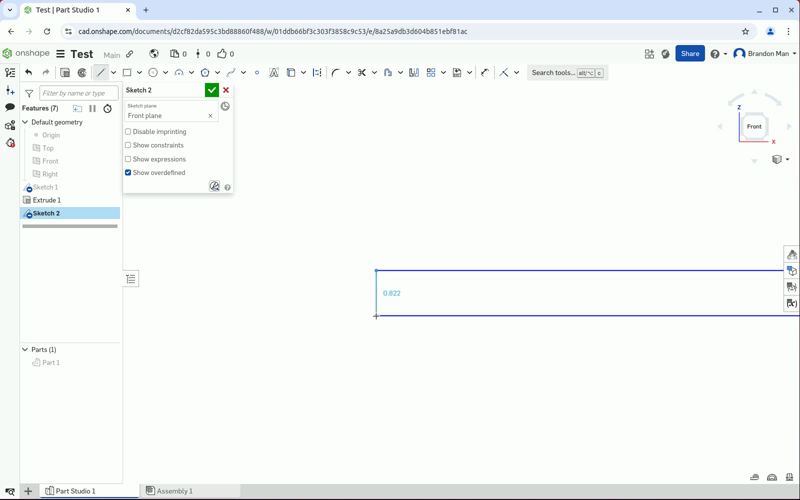
click(376, 315)
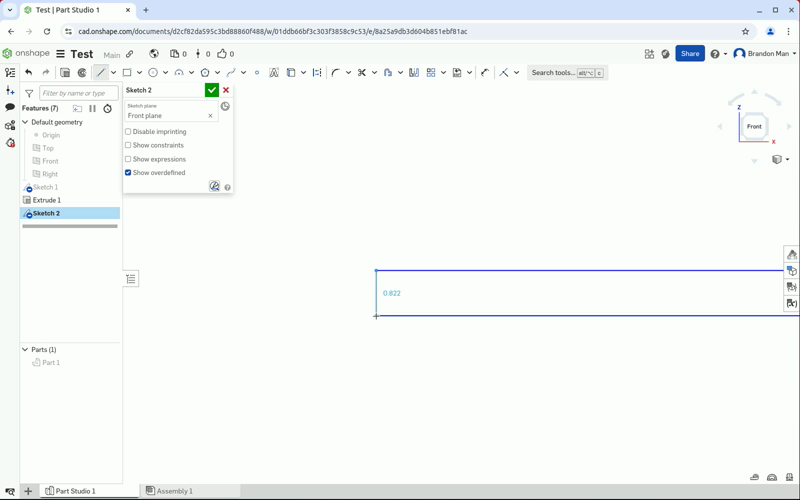
scroll(-6)
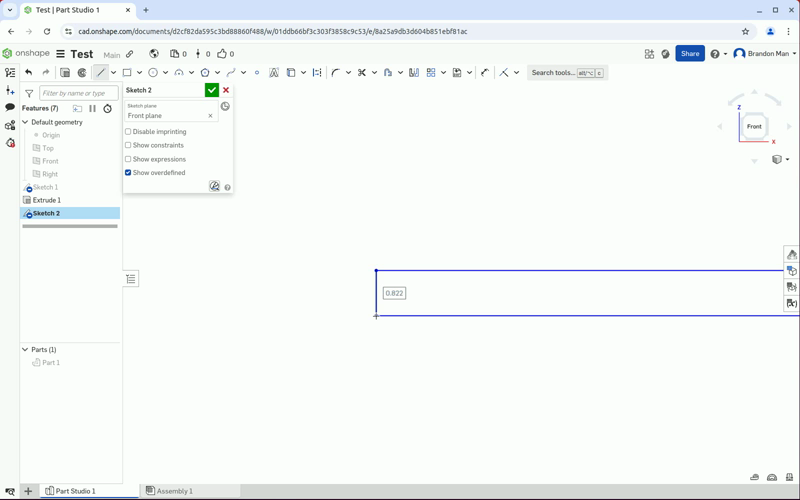
scroll(-6)
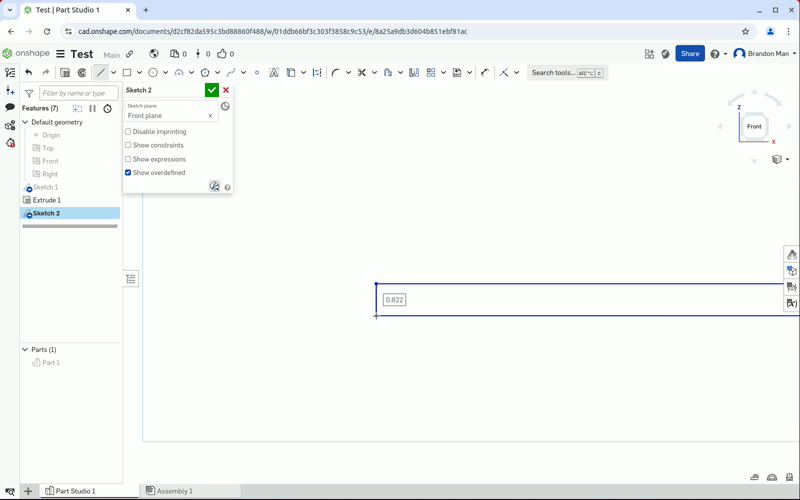
scroll(-6)
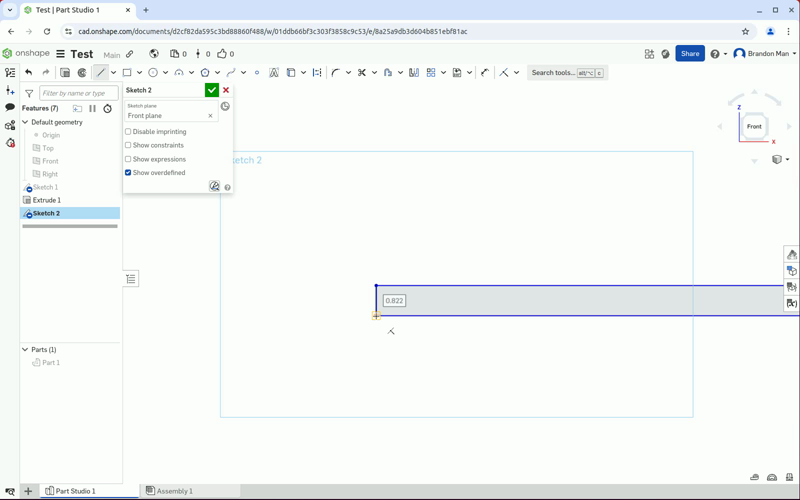
scroll(-6)
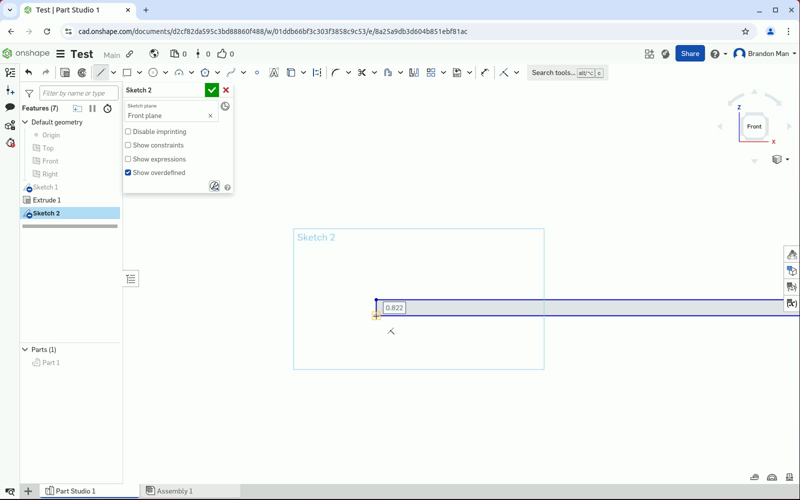
scroll(-6)
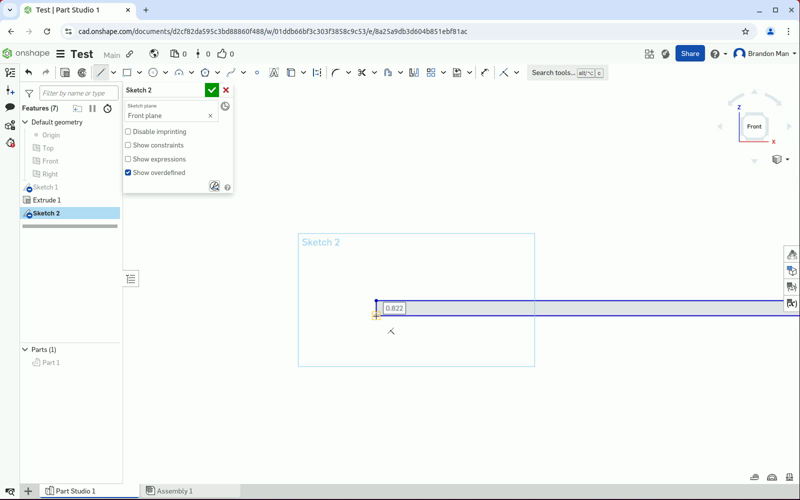
scroll(-6)
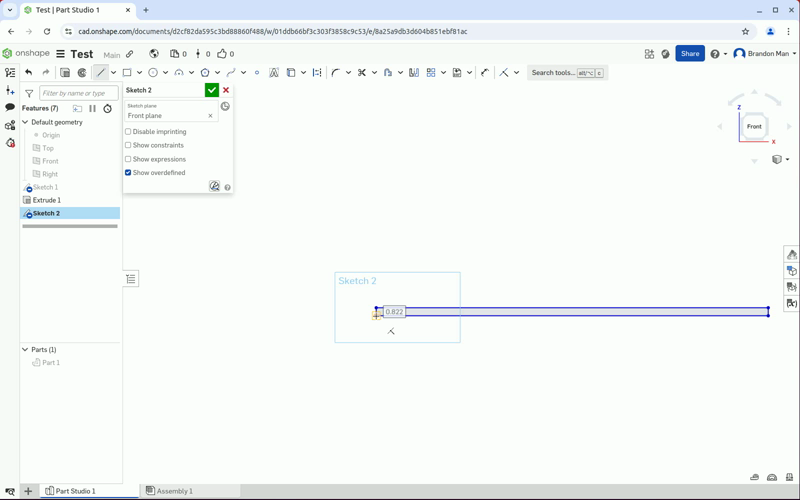
scroll(-6)
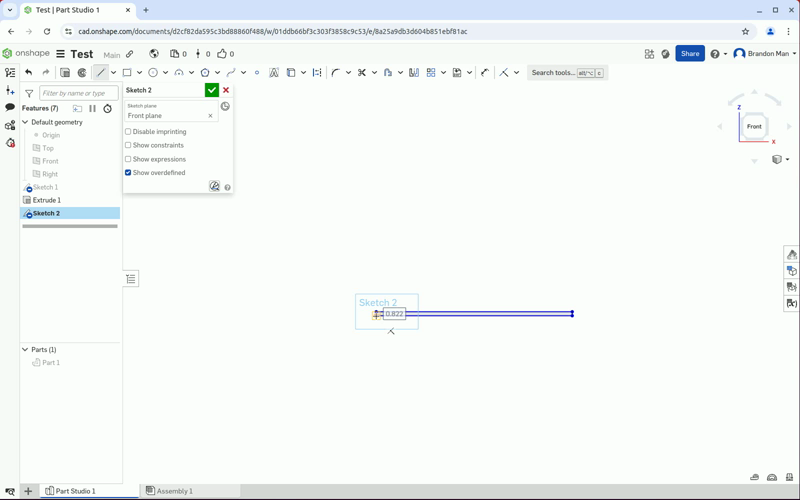
key(esc)
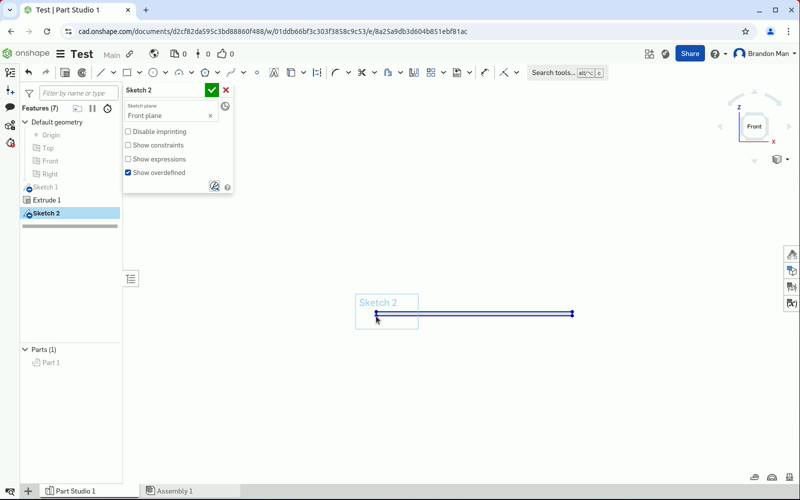
mouse_move(542, 312)
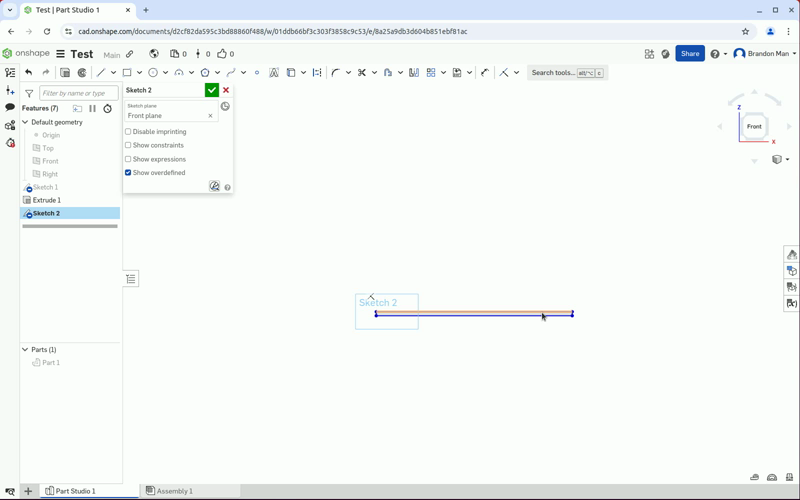
scroll(6)
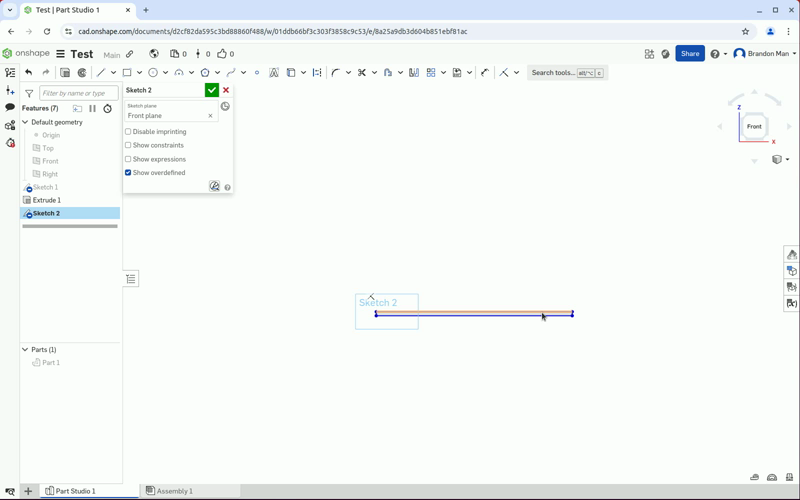
scroll(6)
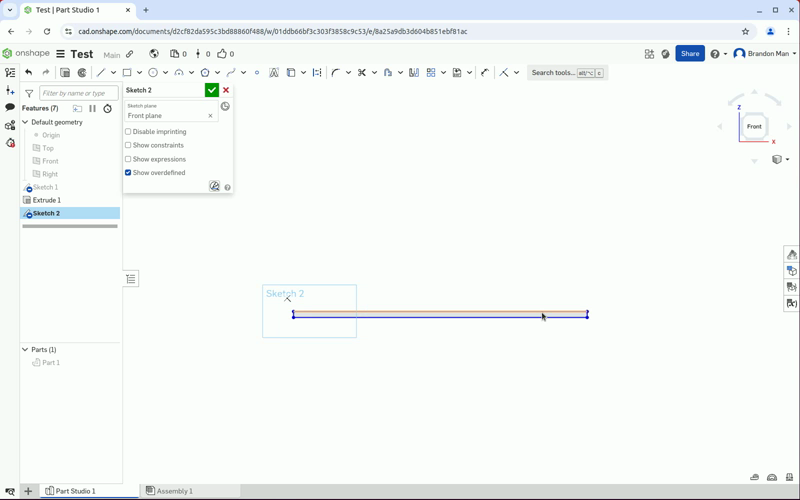
scroll(6)
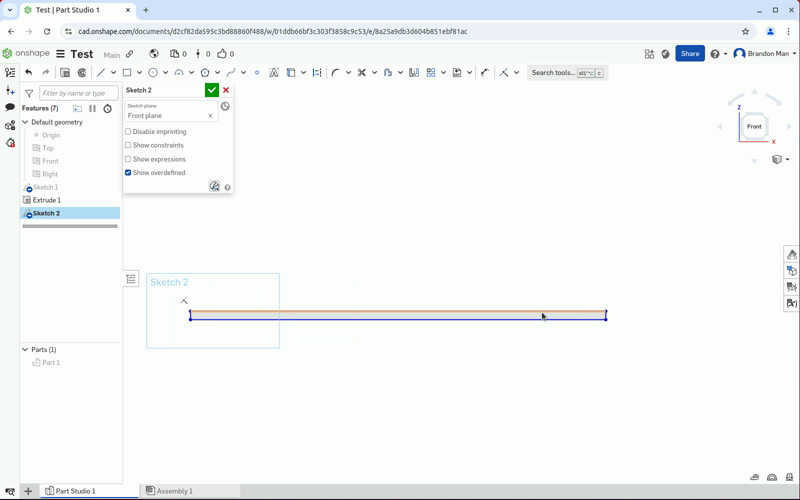
scroll(6)
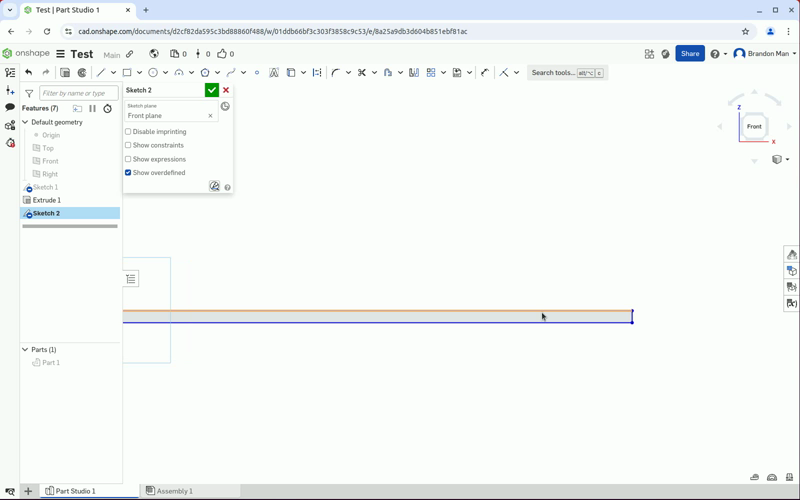
scroll(6)
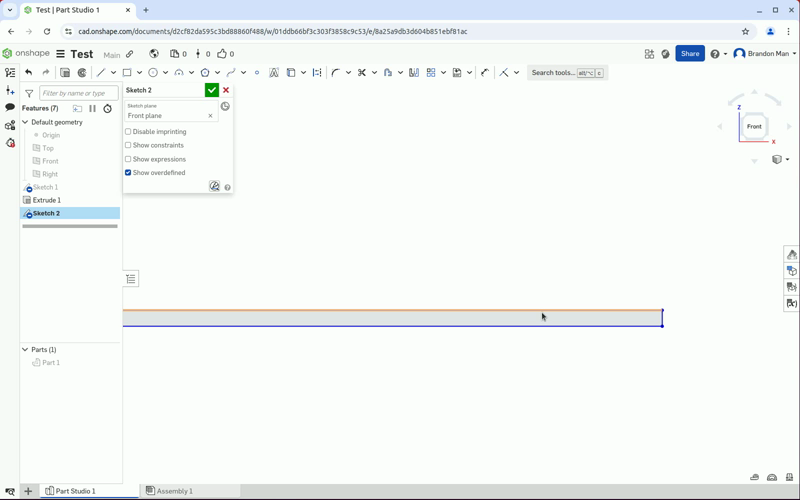
scroll(6)
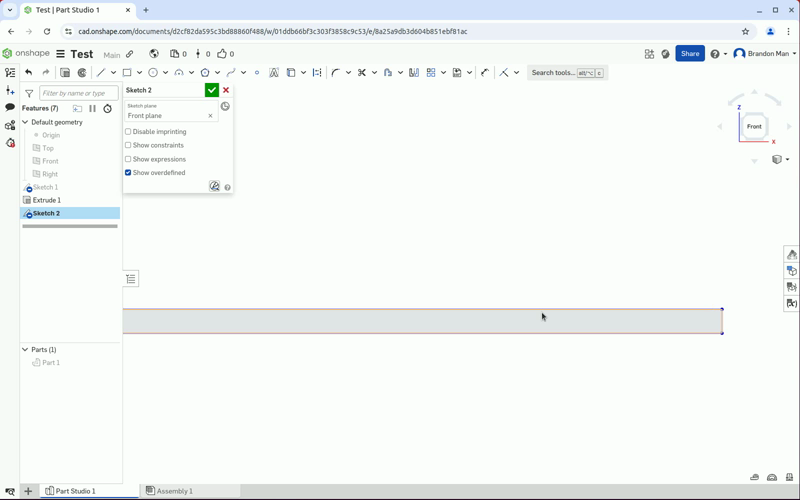
scroll(6)
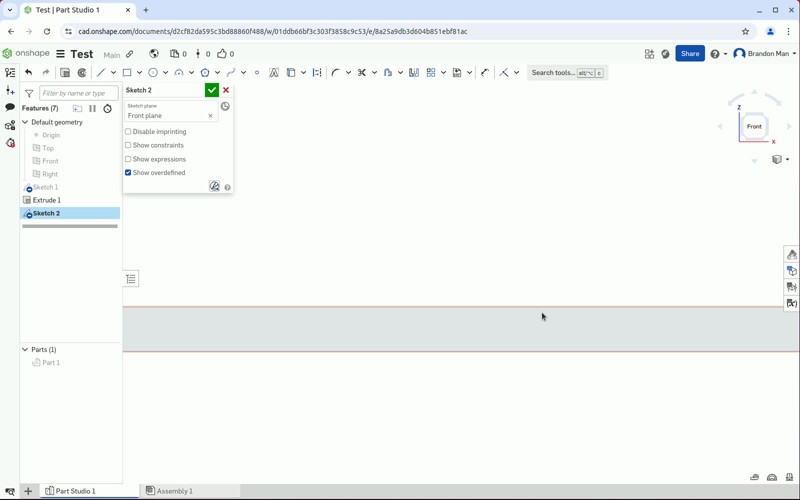
click(542, 312)
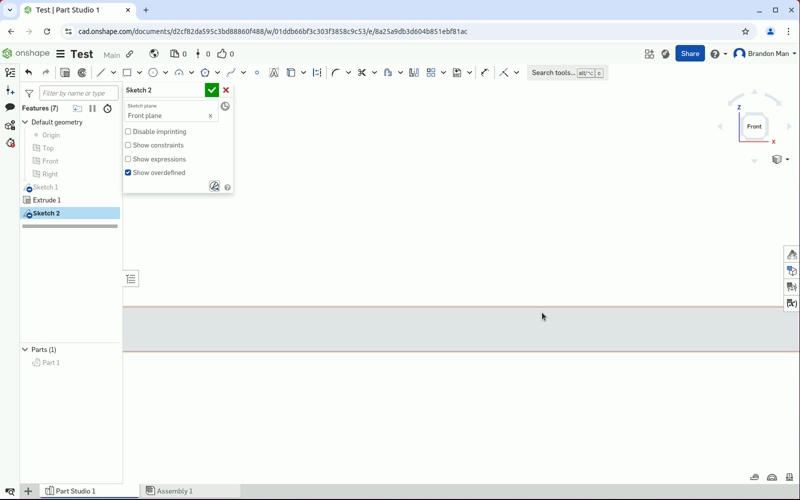
scroll(-6)
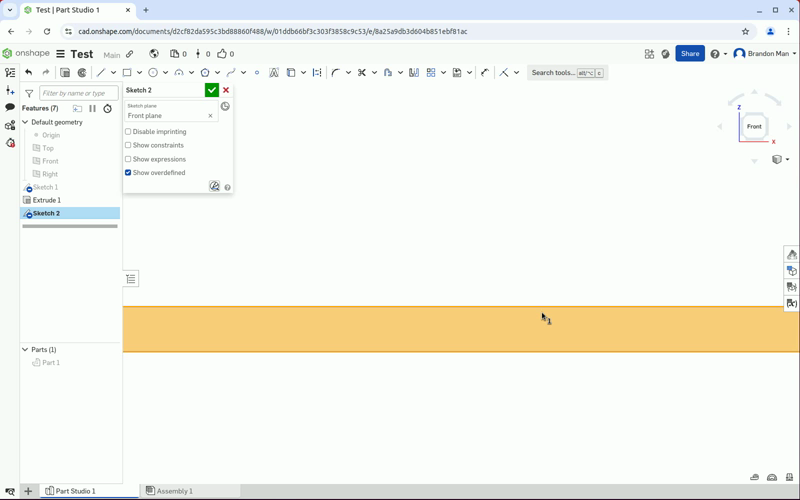
scroll(-6)
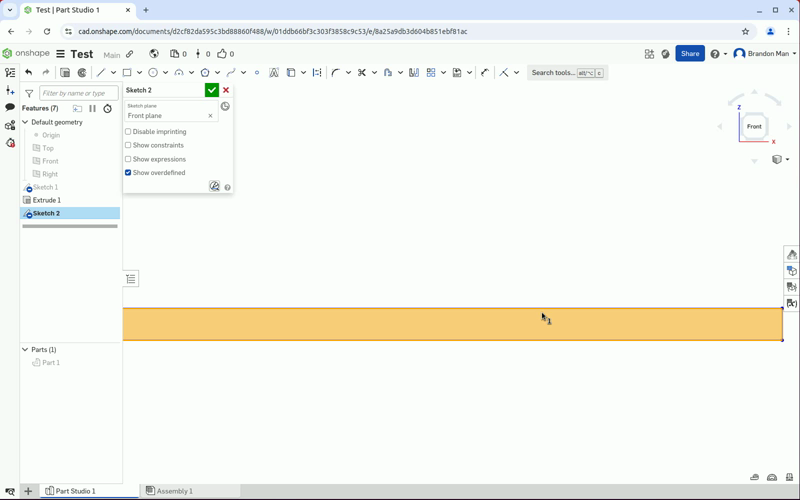
scroll(-6)
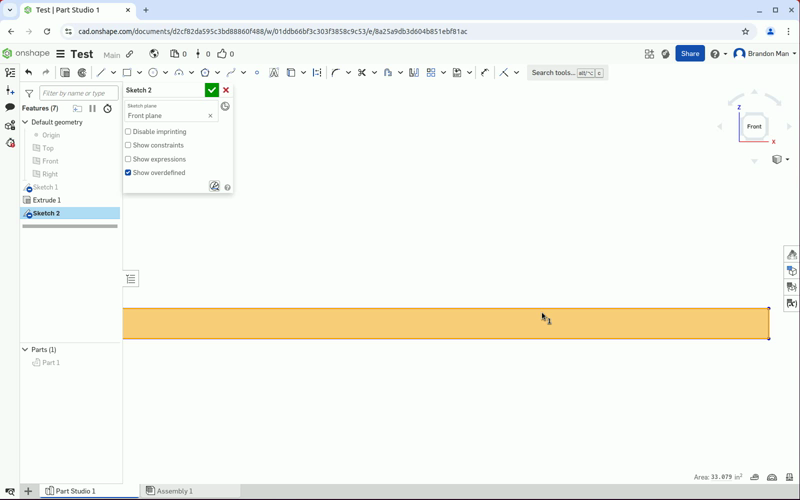
scroll(-6)
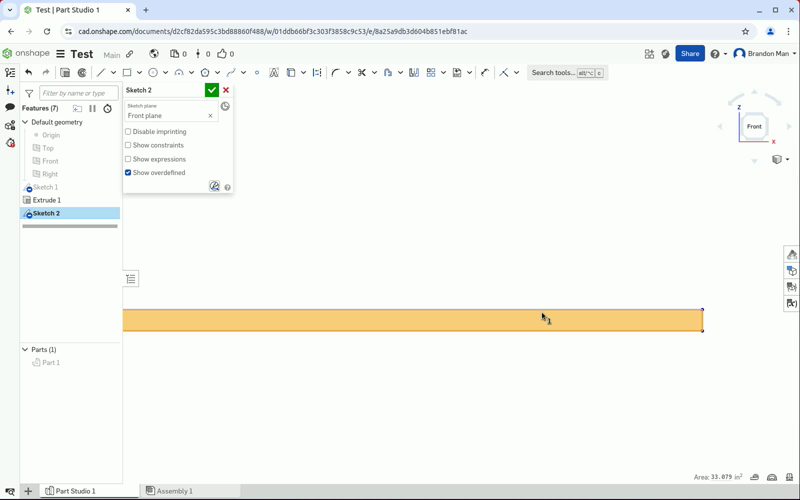
scroll(-6)
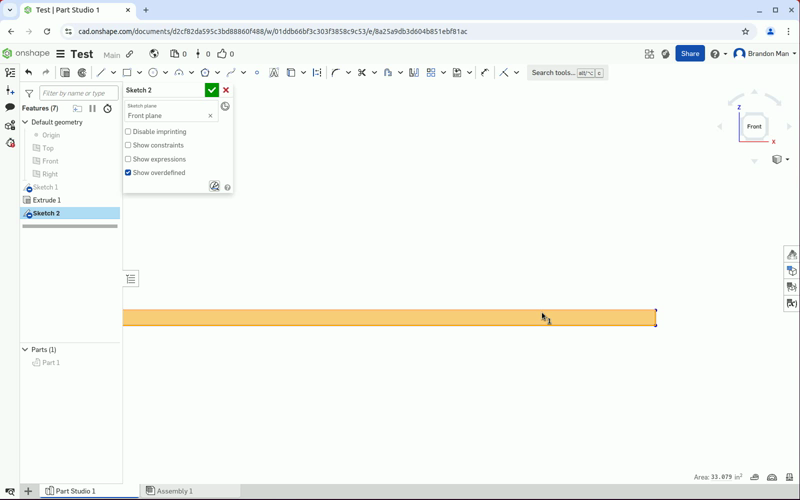
scroll(-6)
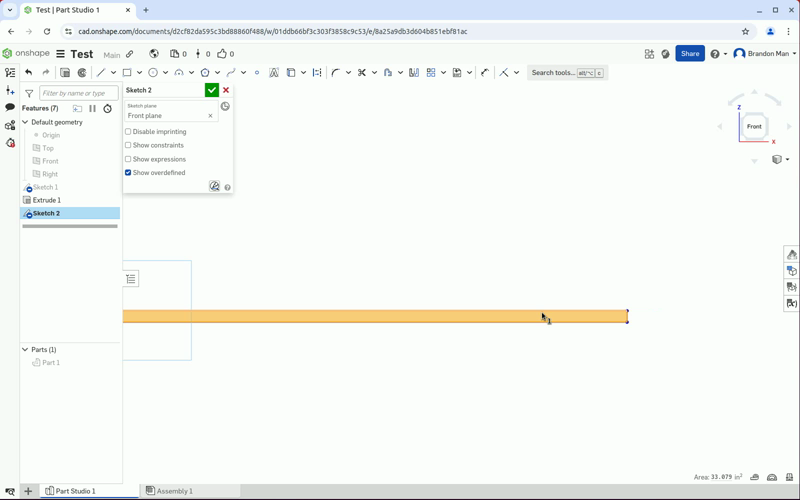
scroll(-6)
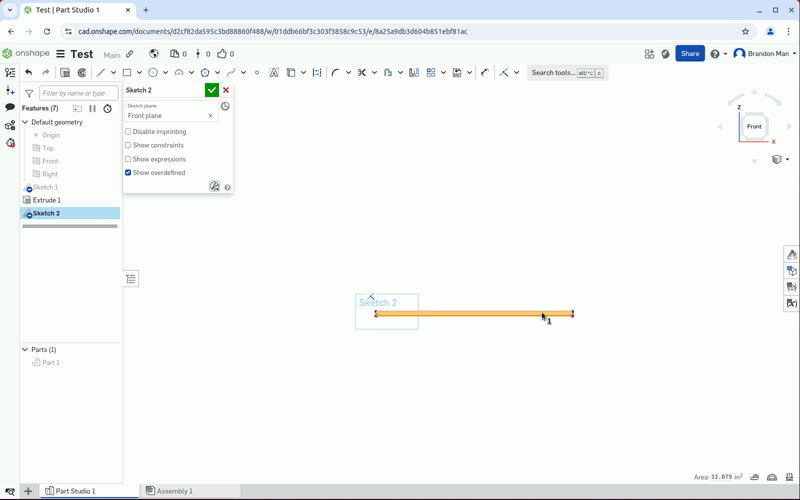
mouse_move(73, 352)
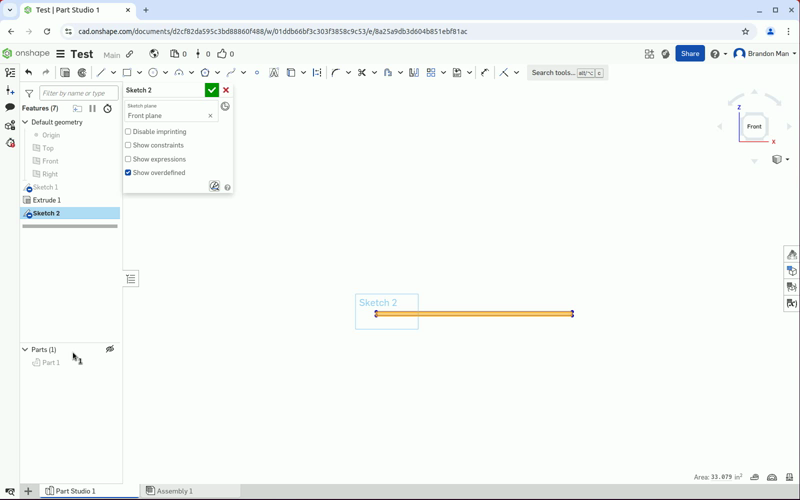
key(shift+y)
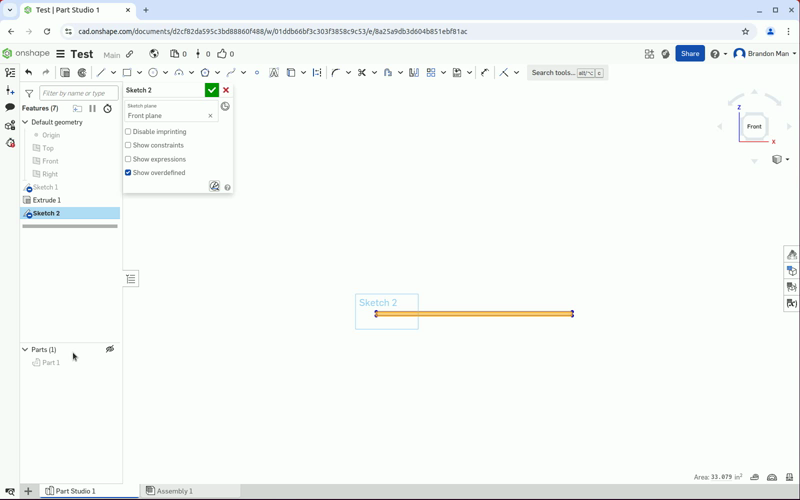
key(shift+e)
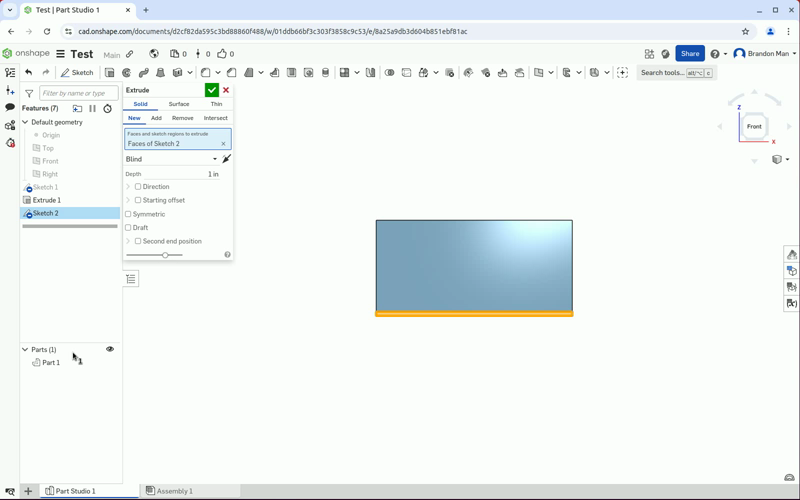
mouse_move(143, 106)
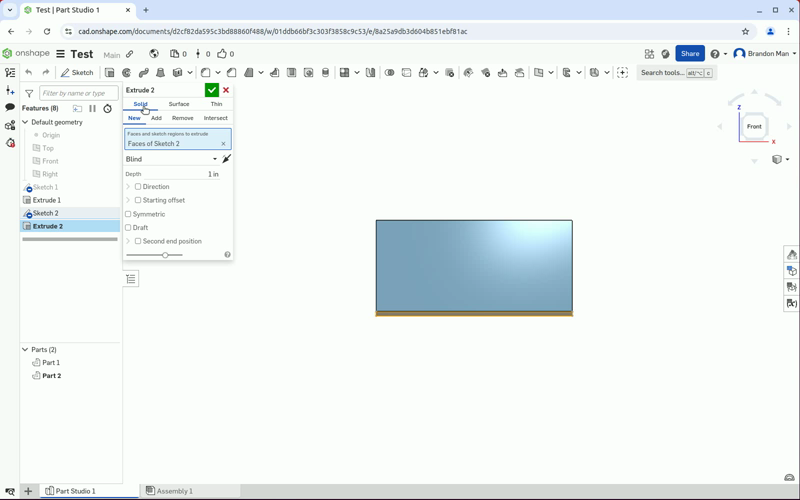
click(143, 106)
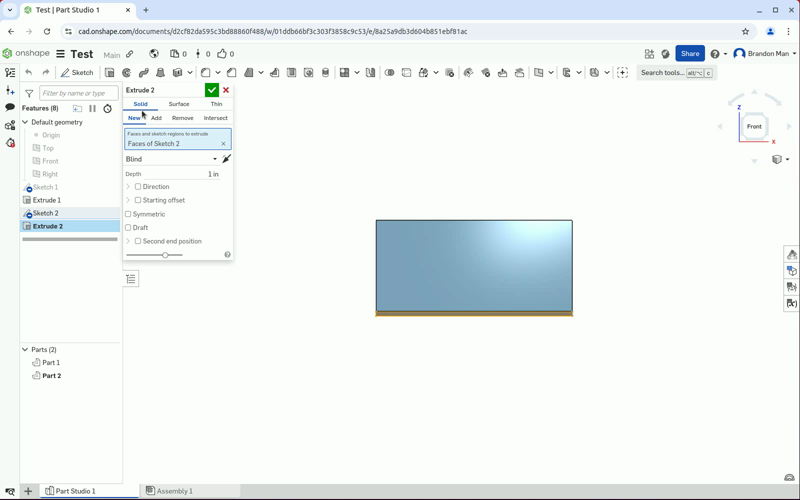
mouse_move(137, 120)
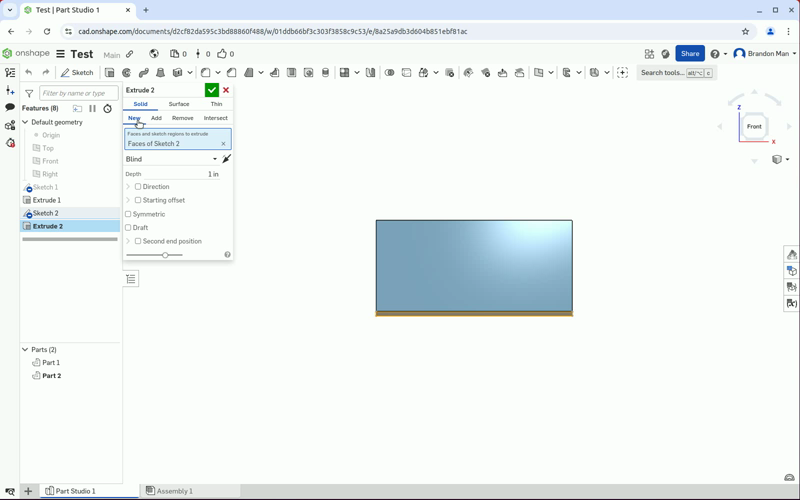
click(137, 120)
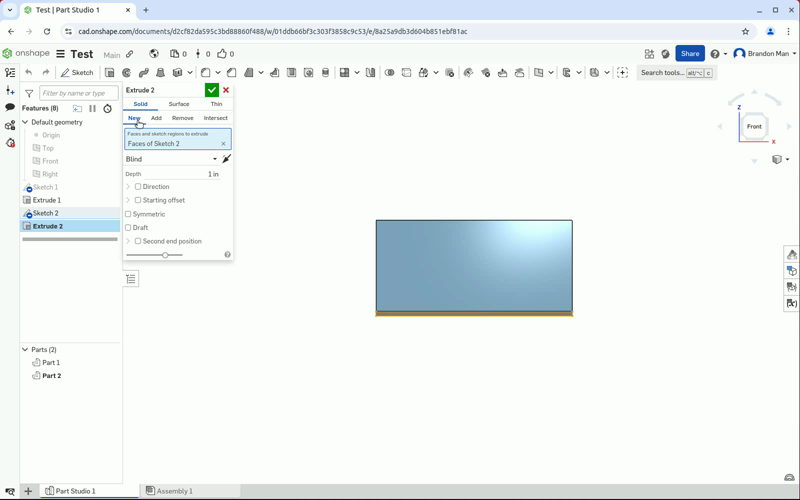
key(tab, 4)
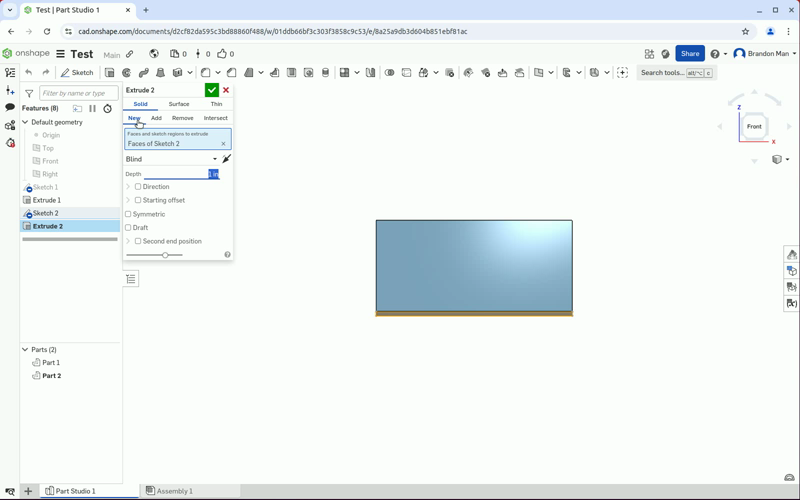
text(3.129)
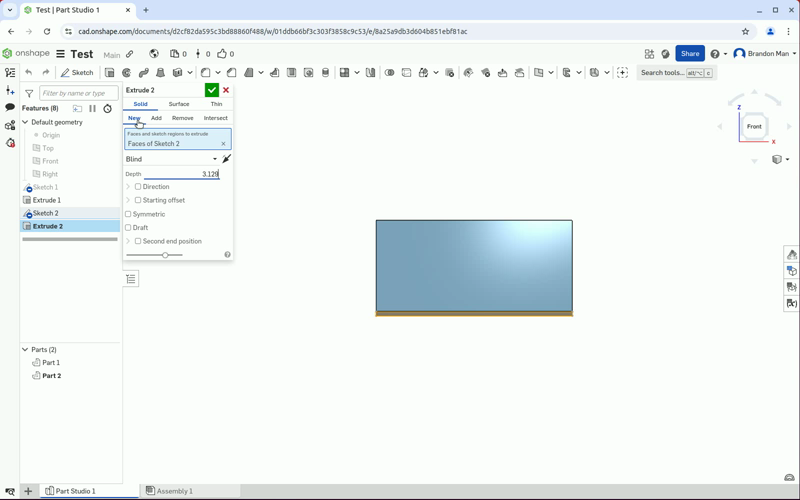
key(enter)
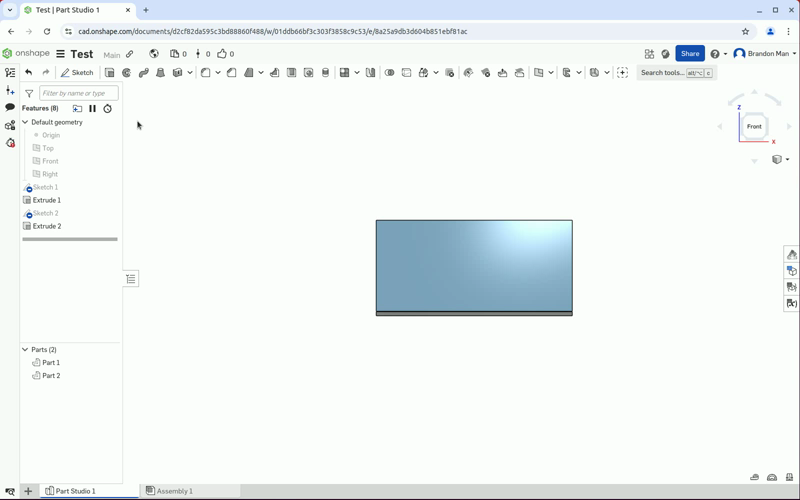
key(shift+h)
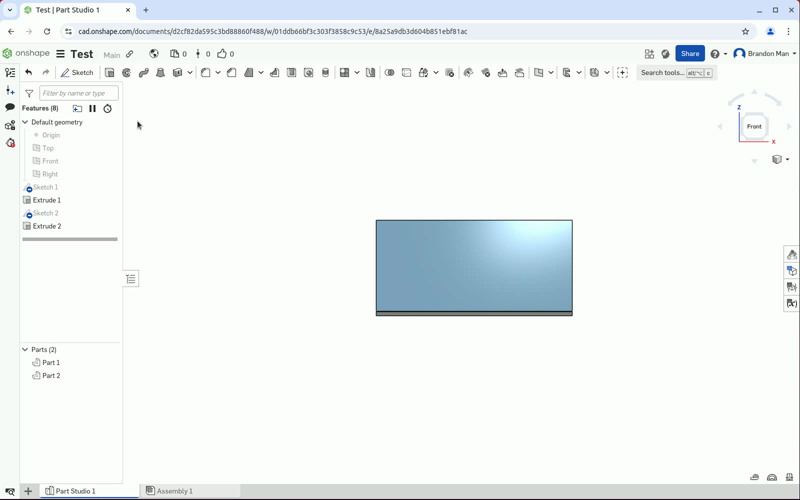
key(shift+h)
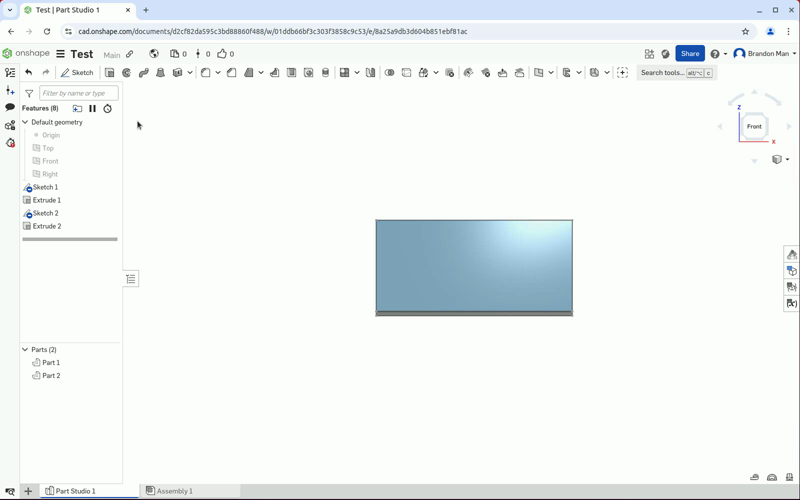
key(shift+7)
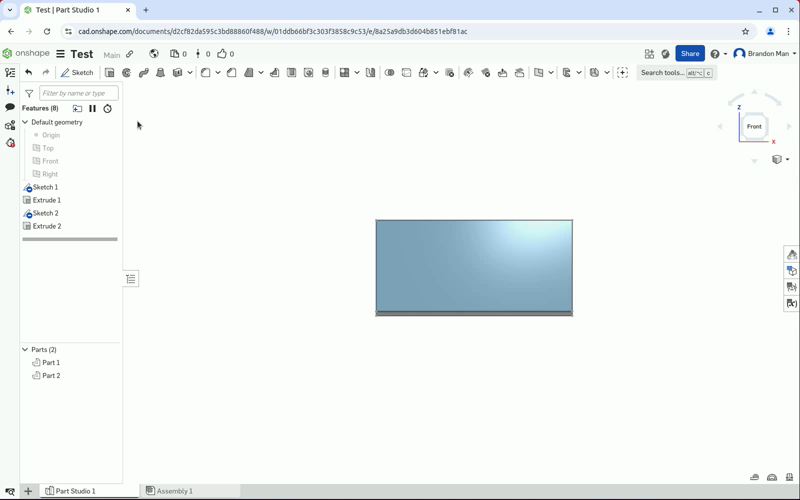
key(left, 2)
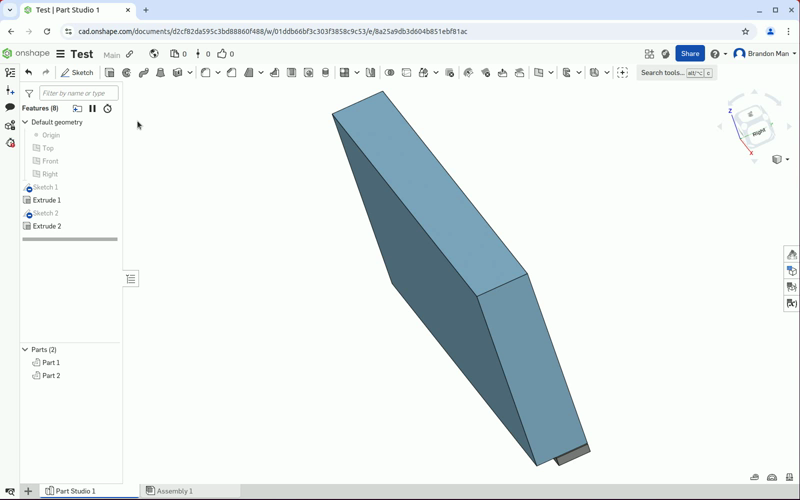
key(down, 2)
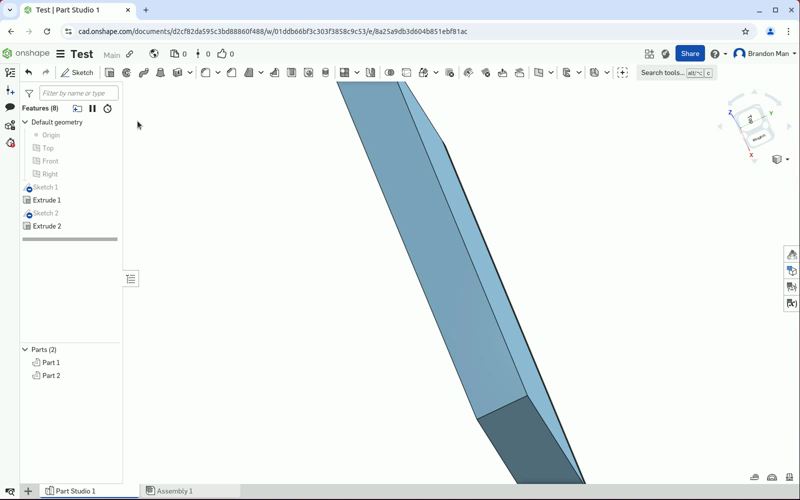
key(up, 2)
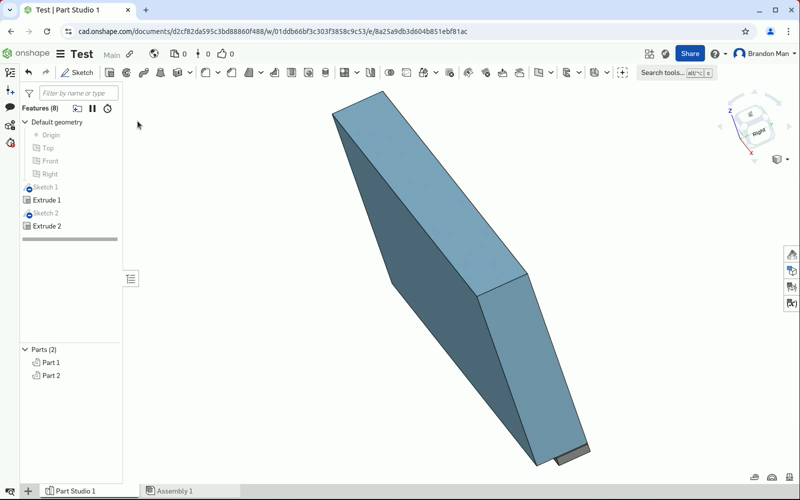
key(right, 2)
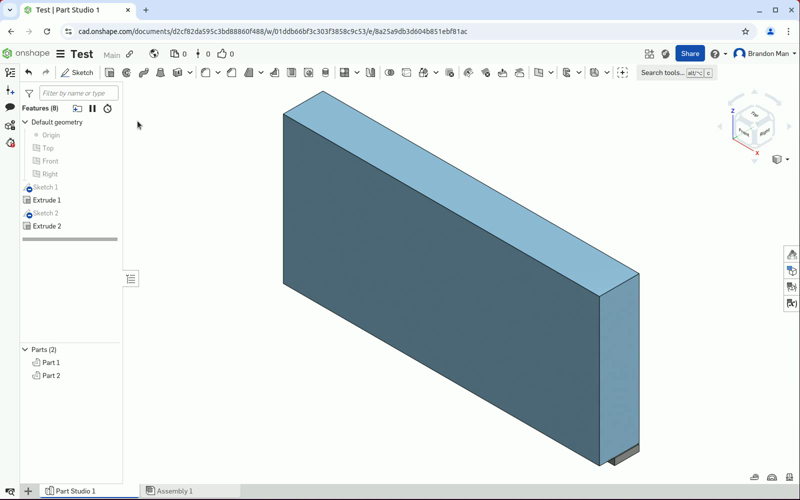
mouse_move(73, 189)
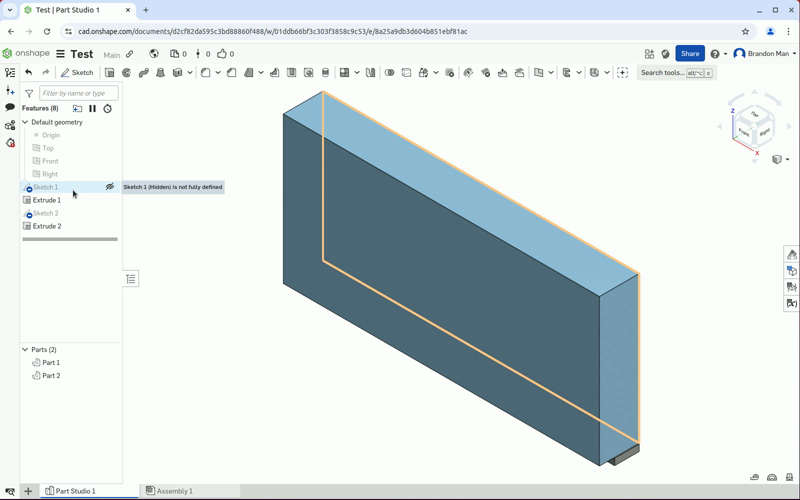
click(73, 189)